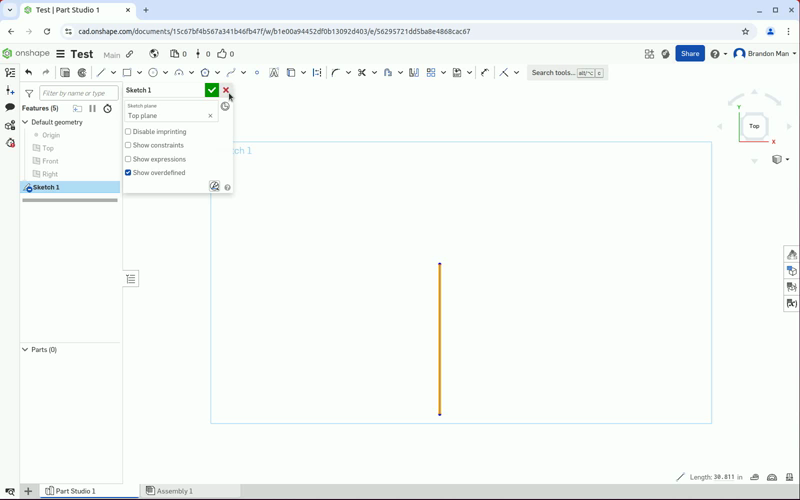
key(shift+h)
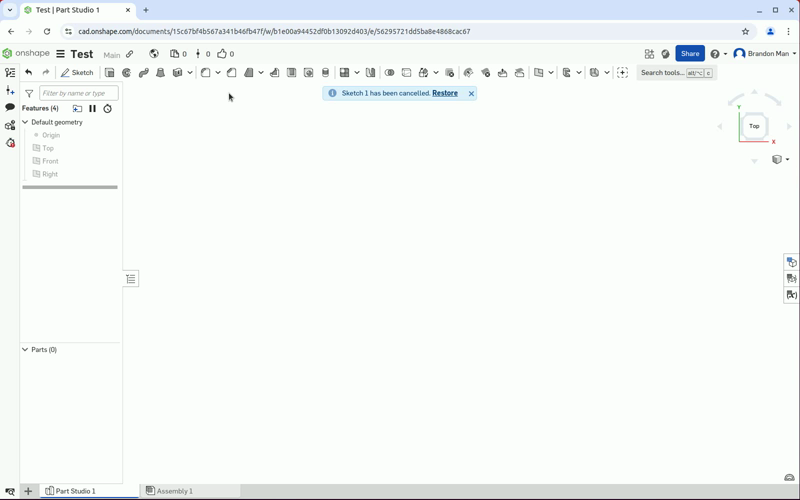
mouse_move(73, 352)
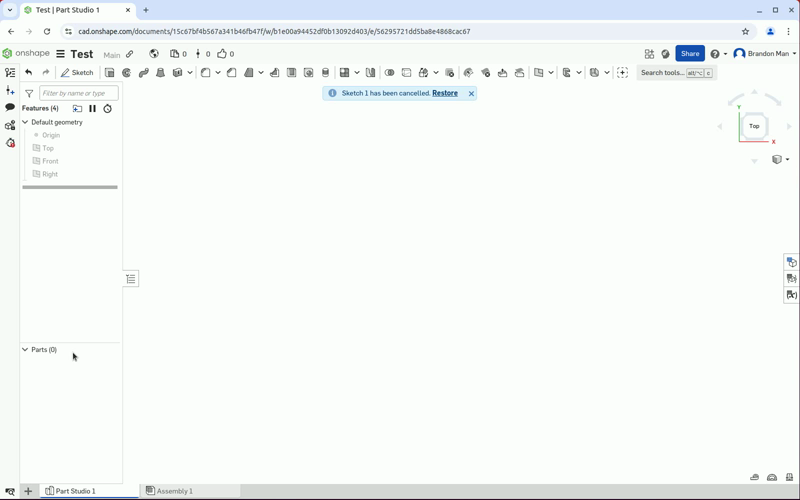
key(y)
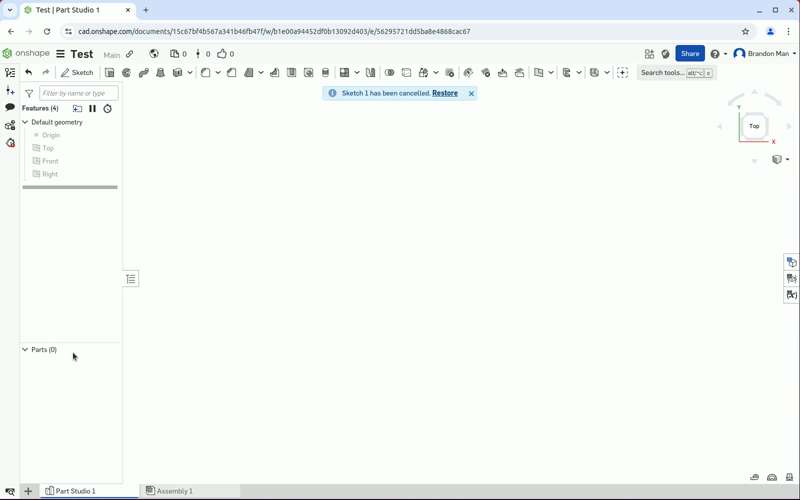
key(shift+p)
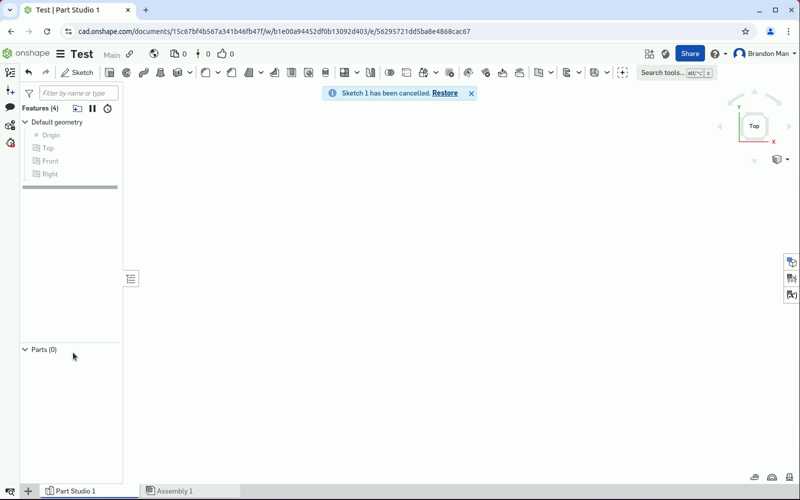
key(space)
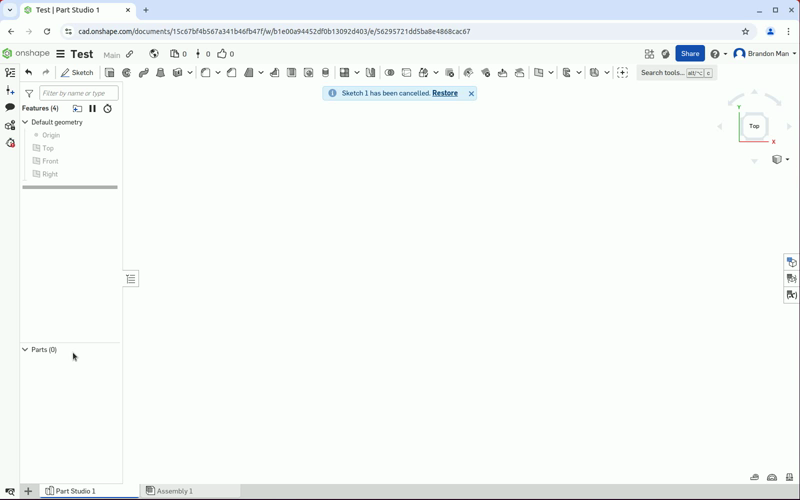
key_down(shift)
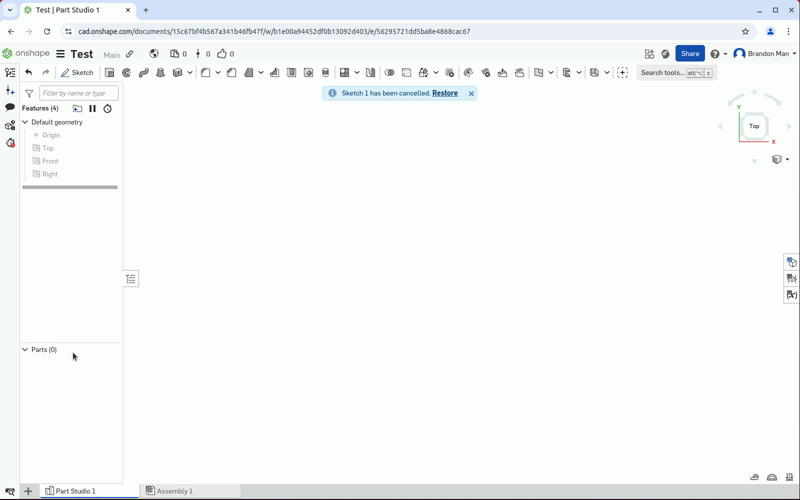
key(up)
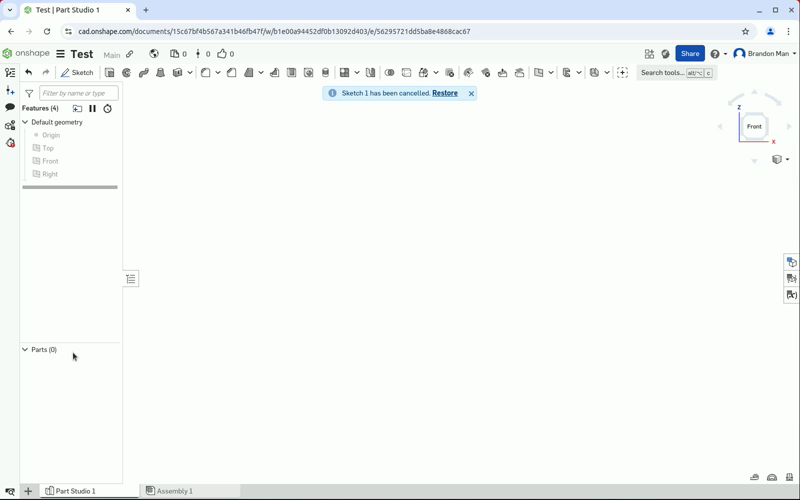
key_up(shift)
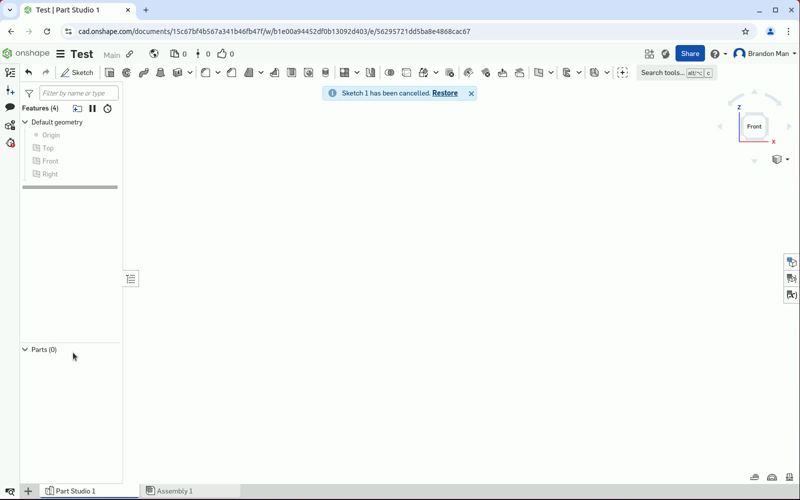
mouse_move(73, 352)
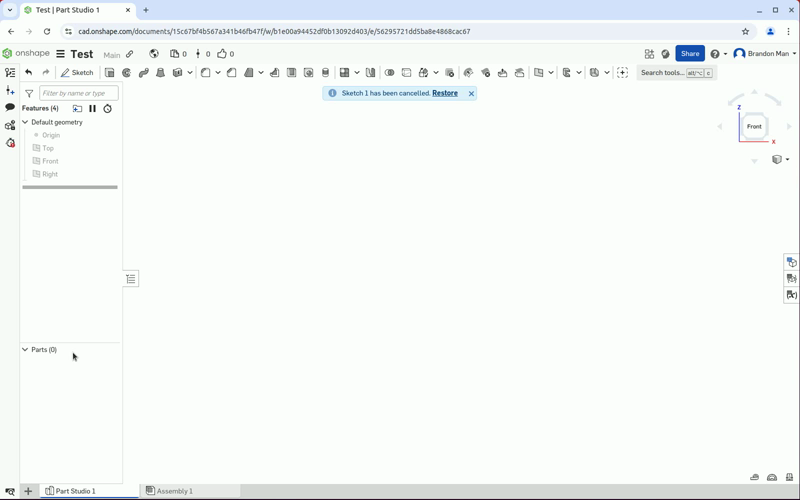
key(shift+y)
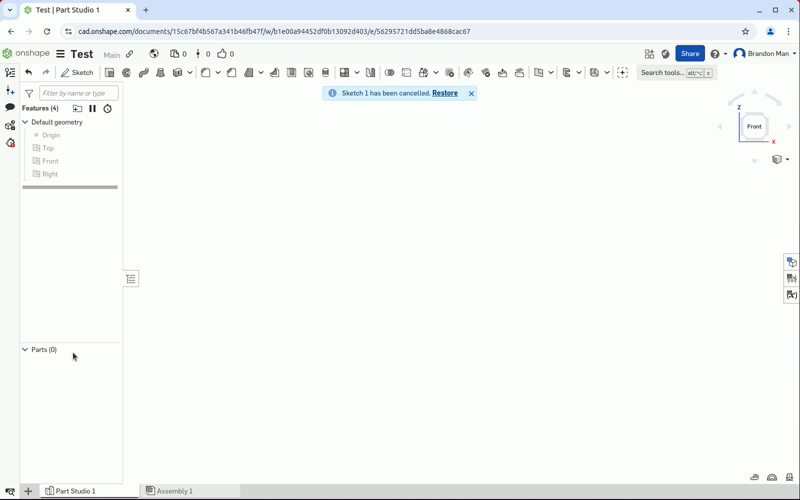
key(shift+s)
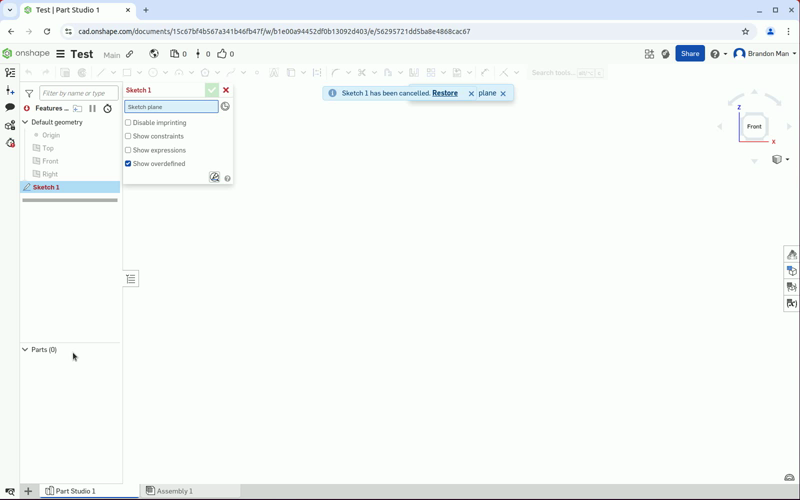
mouse_move(73, 163)
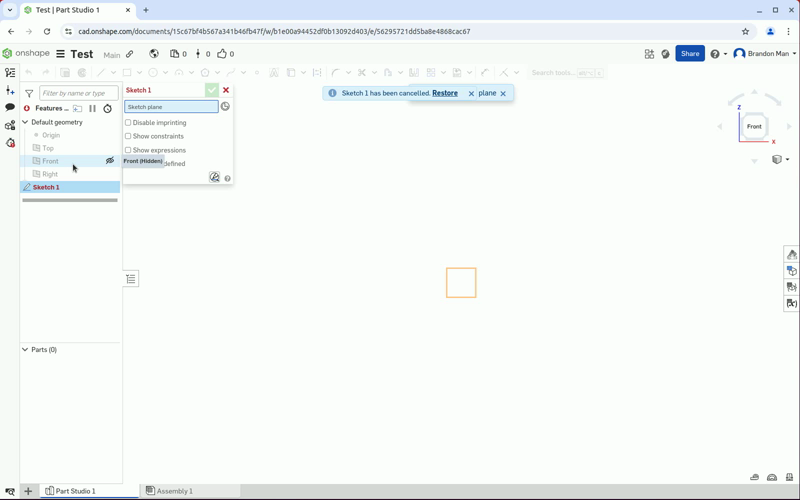
click(73, 163)
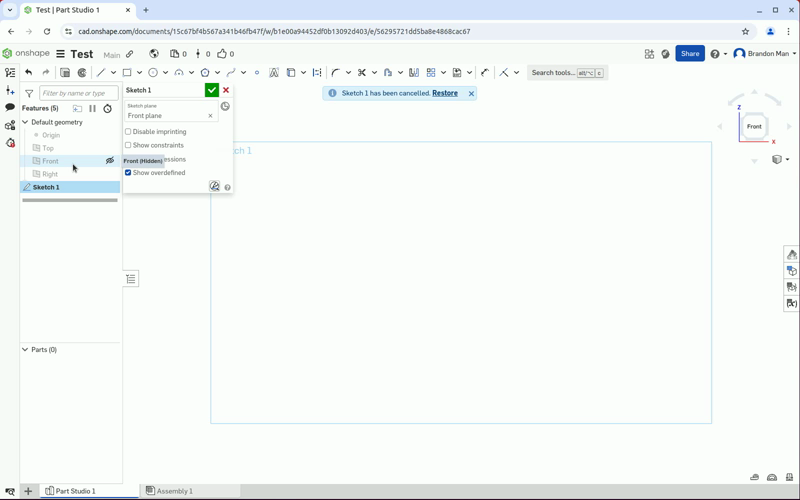
mouse_move(73, 352)
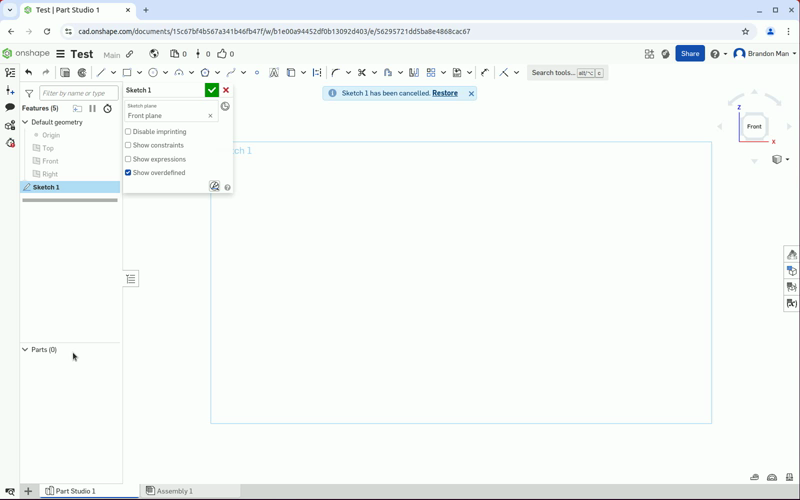
key(y)
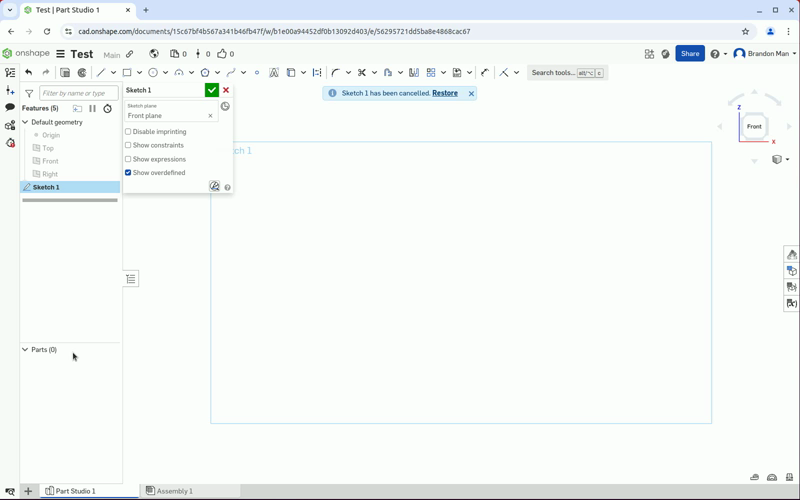
key(c)
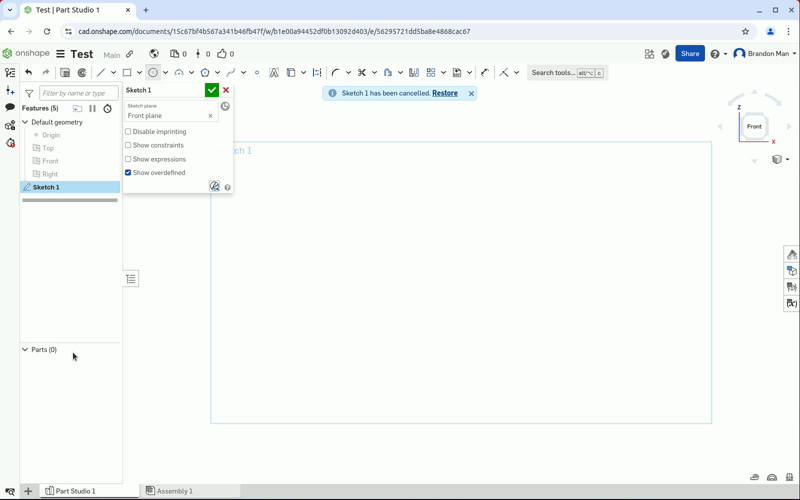
key_down(shift)
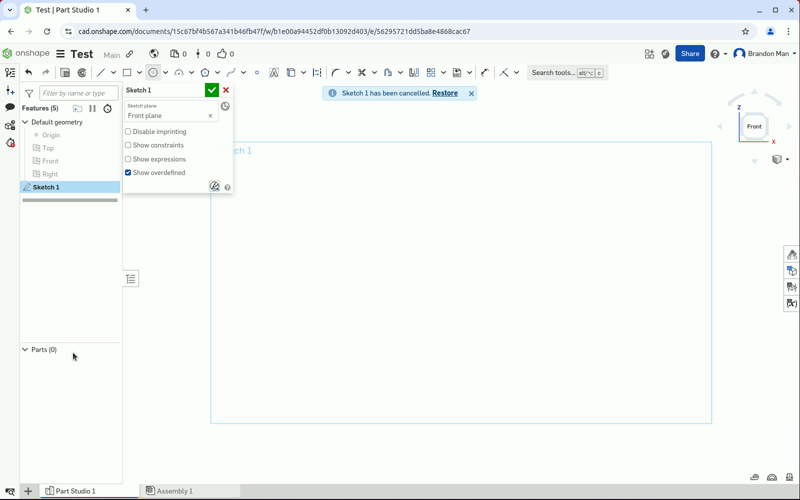
mouse_move(461, 282)
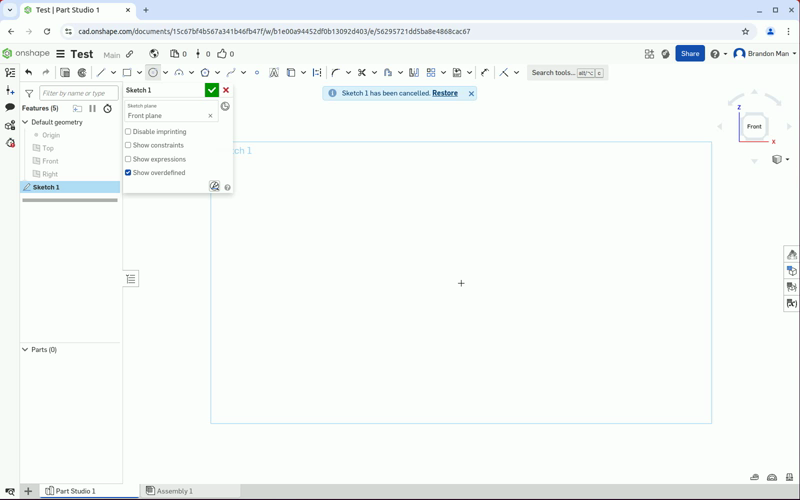
click(461, 282)
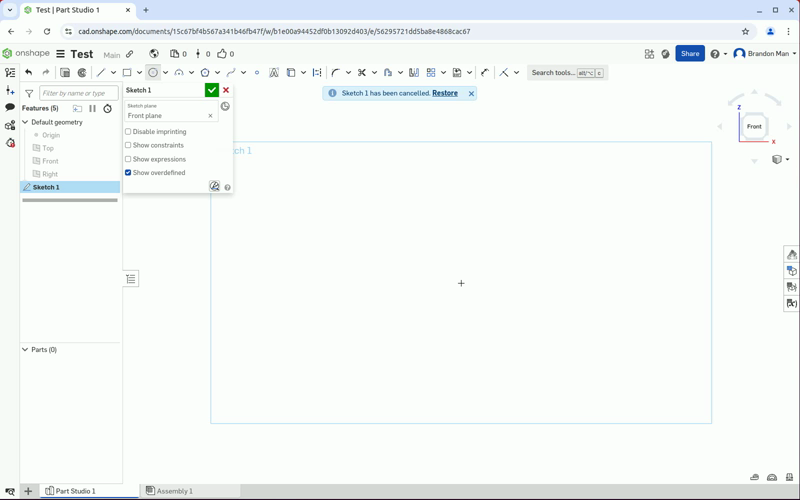
key_up(shift)
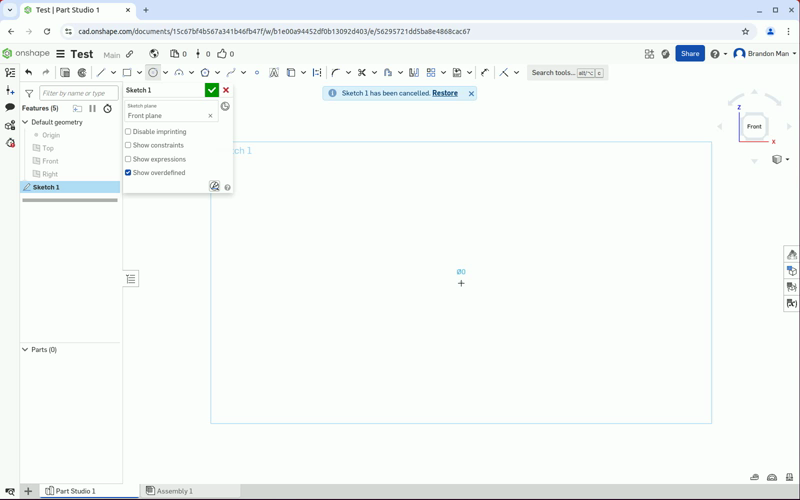
mouse_move(480, 282)
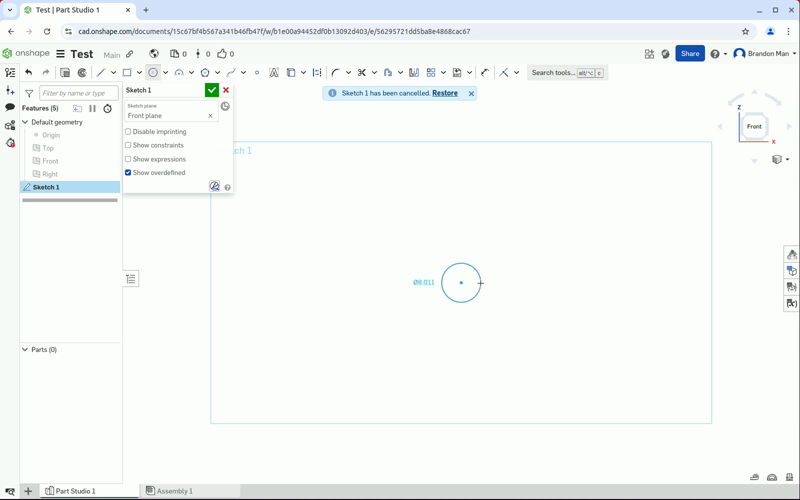
click(480, 282)
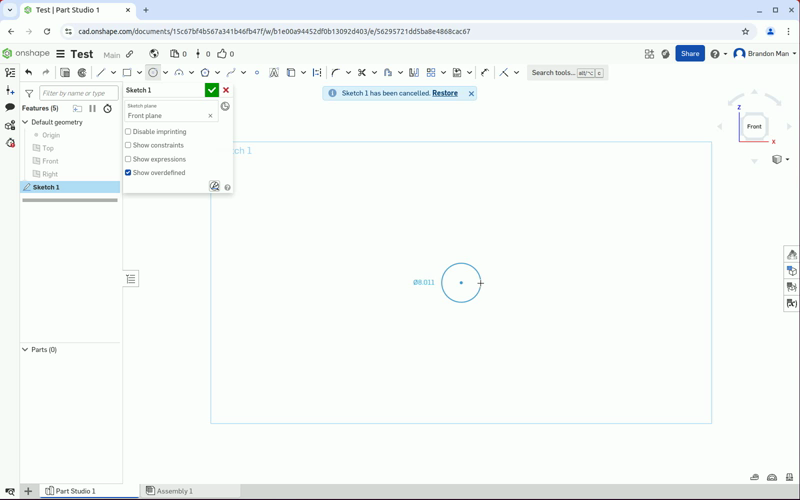
key(esc)
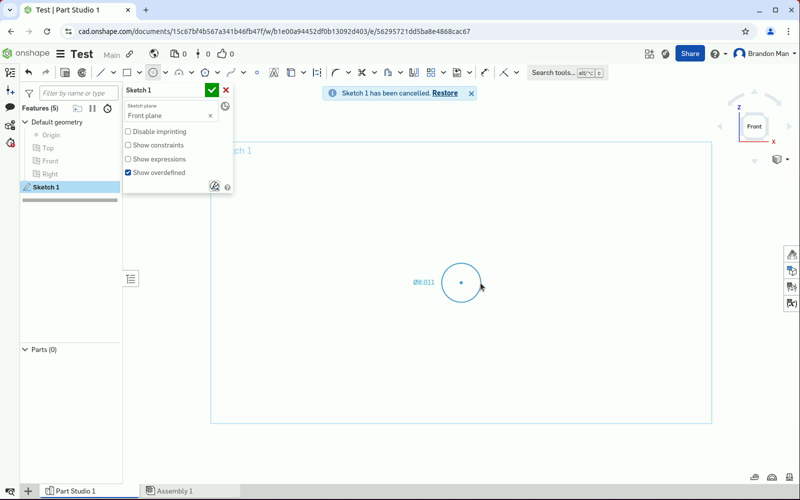
mouse_move(457, 265)
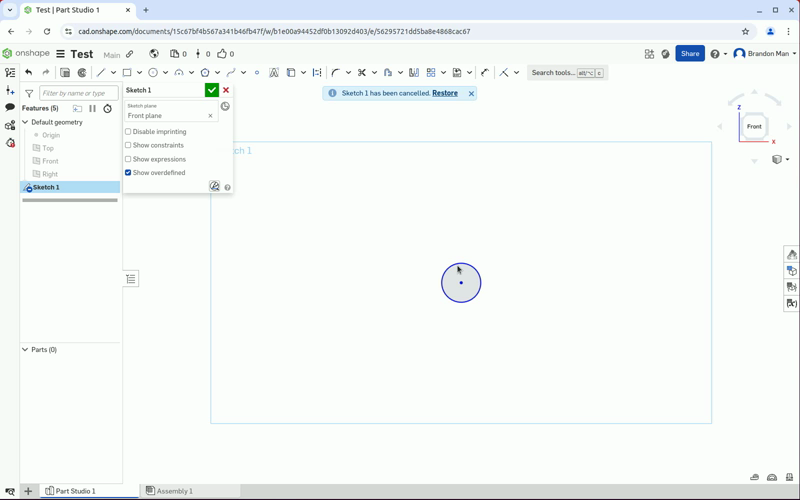
scroll(6)
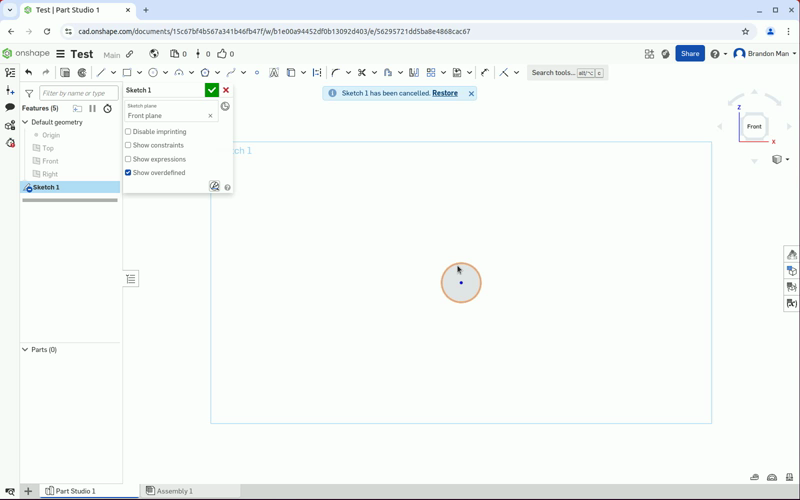
scroll(6)
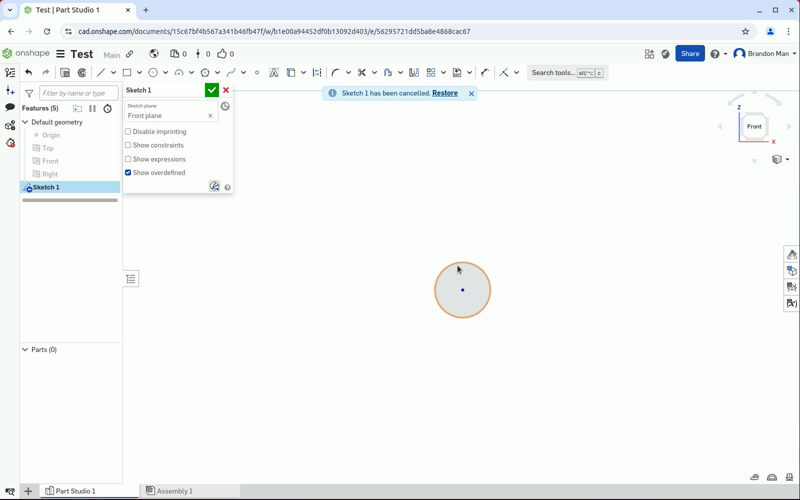
scroll(6)
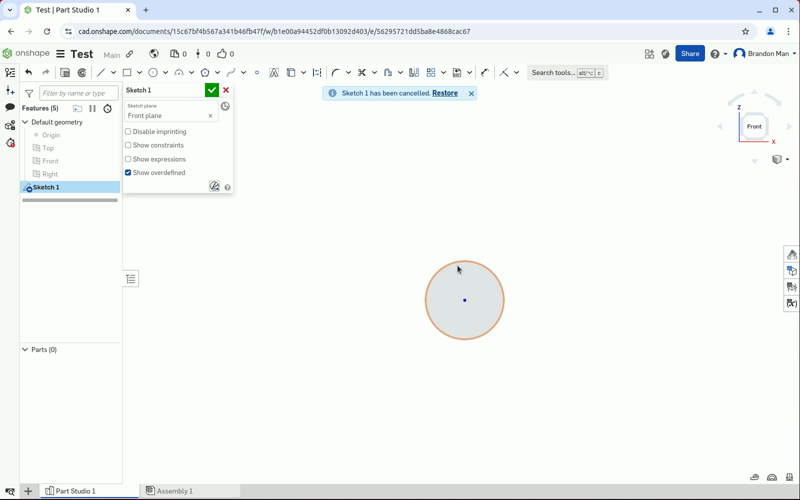
scroll(6)
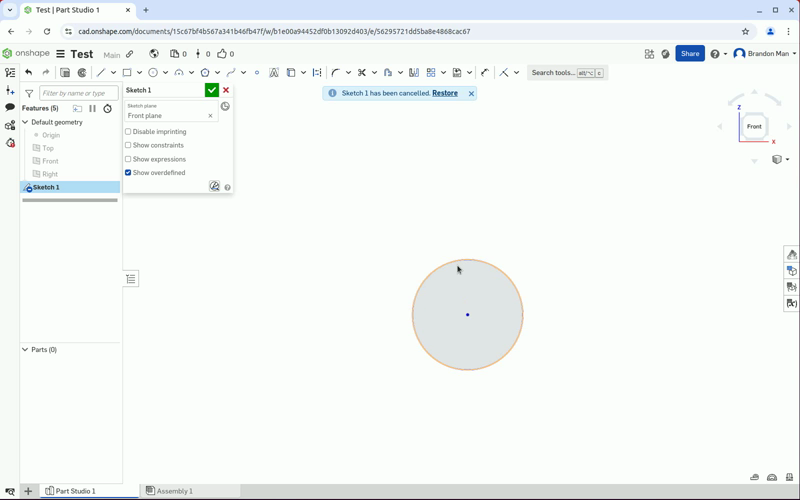
scroll(6)
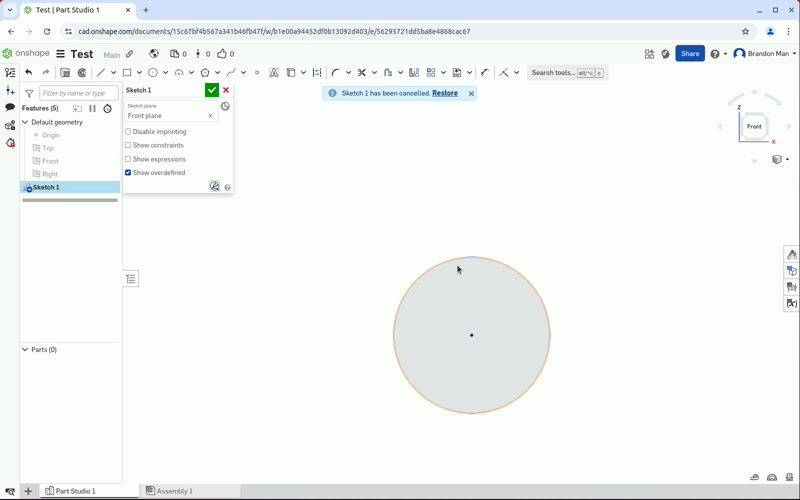
scroll(6)
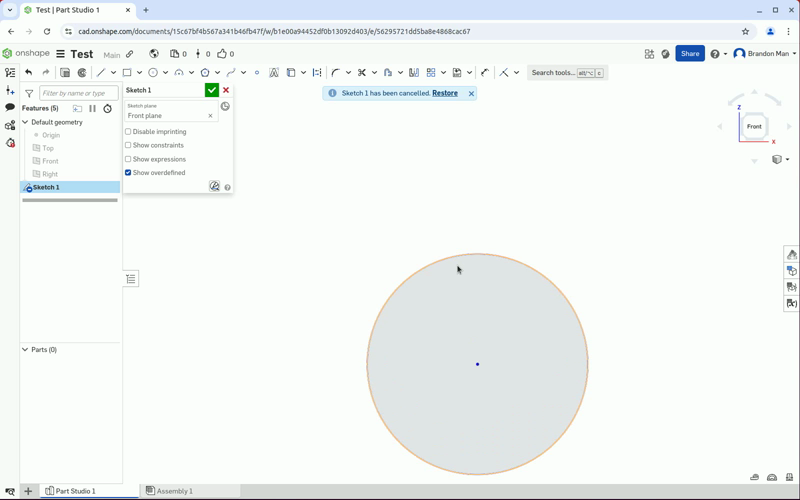
scroll(6)
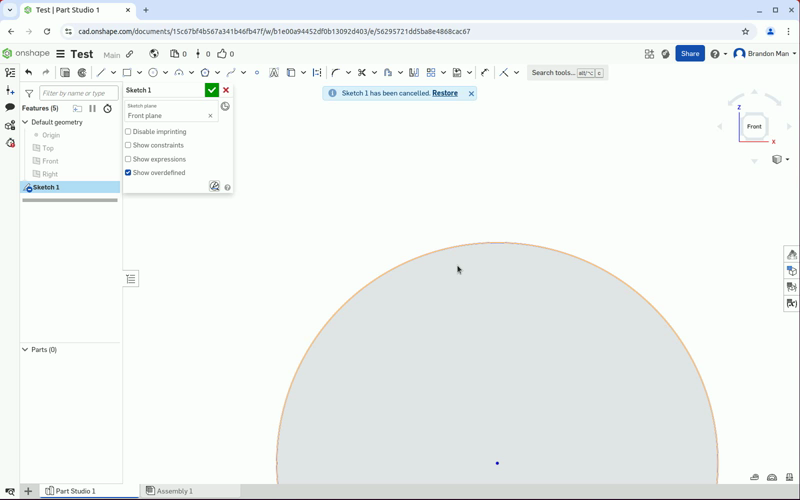
click(457, 265)
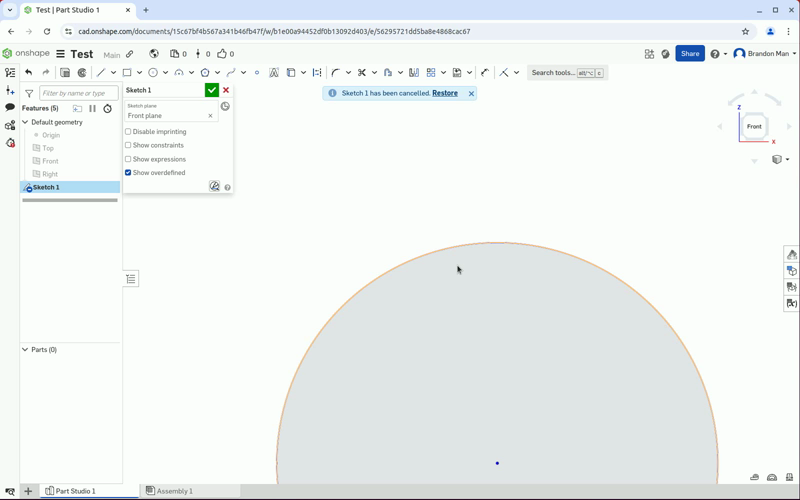
scroll(-6)
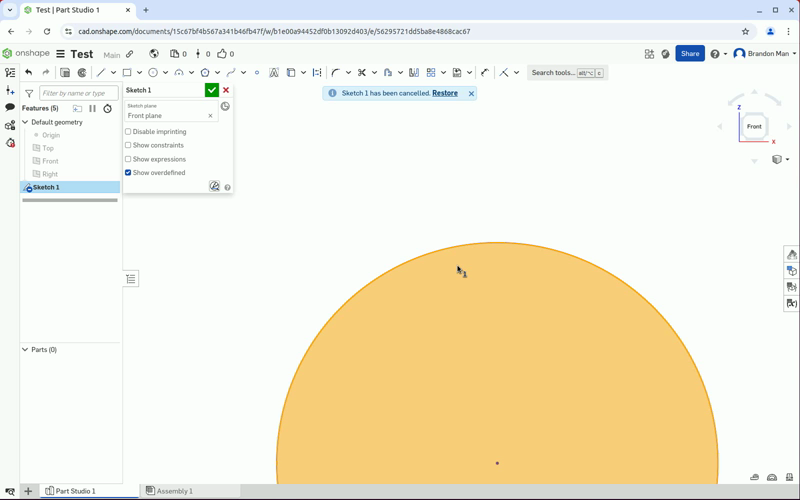
scroll(-6)
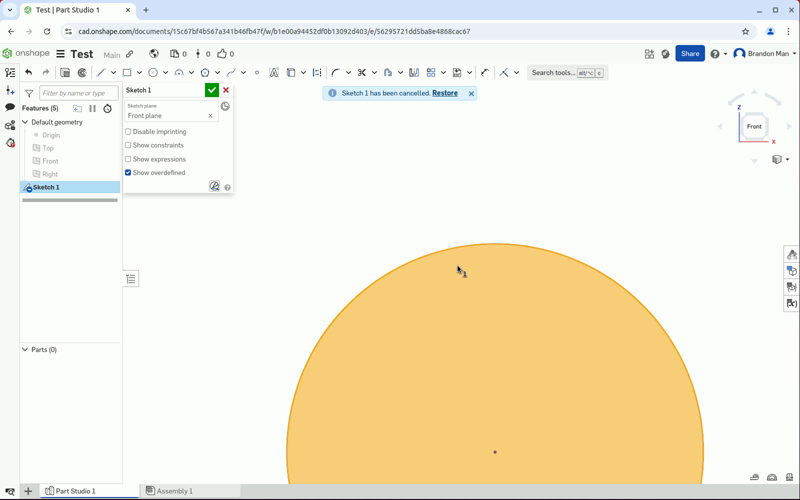
scroll(-6)
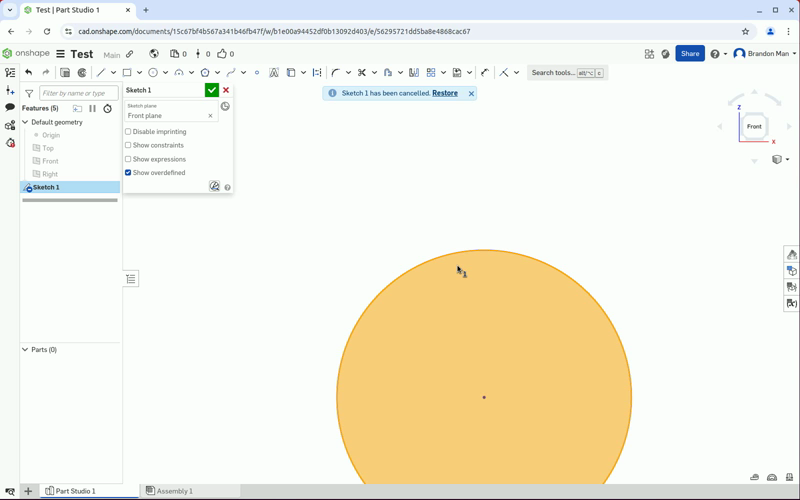
scroll(-6)
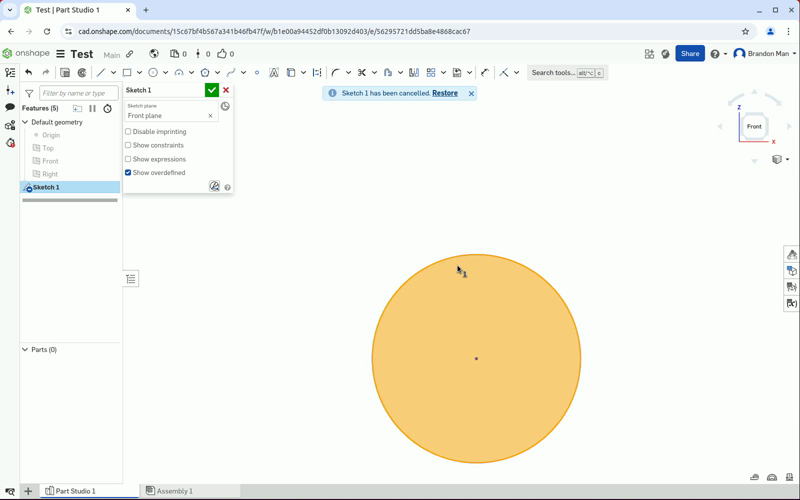
scroll(-6)
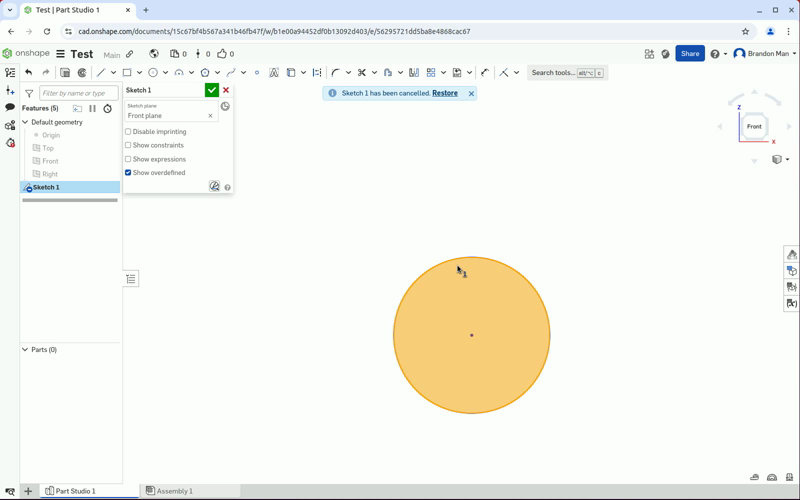
scroll(-6)
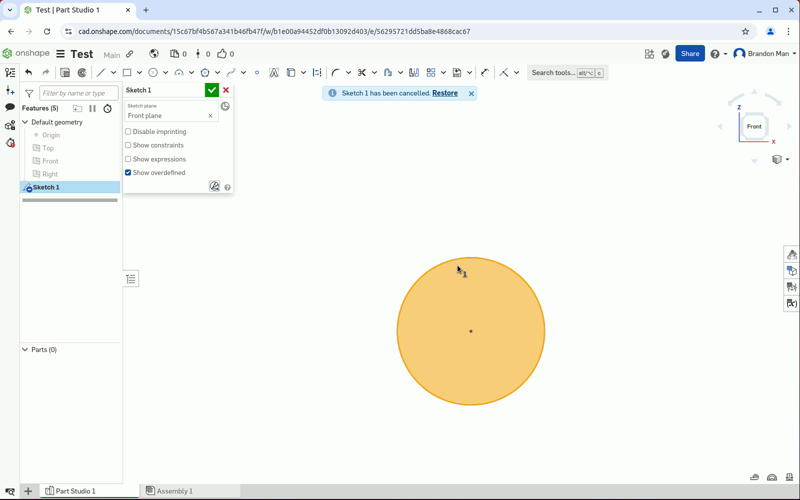
scroll(-6)
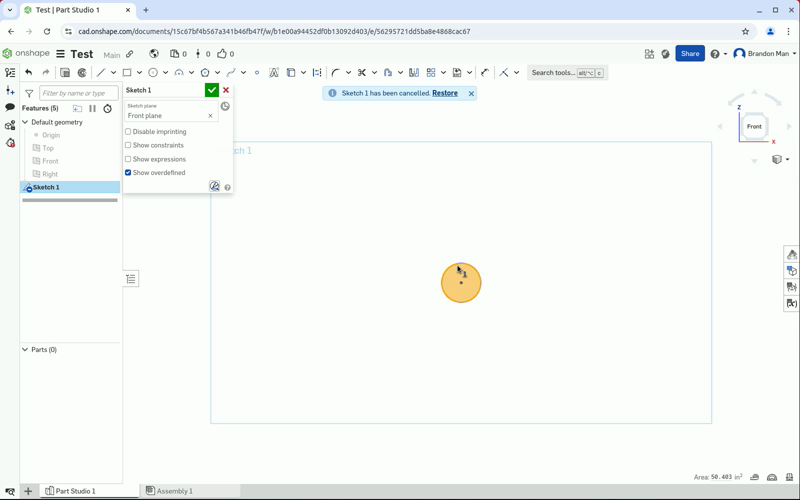
mouse_move(73, 352)
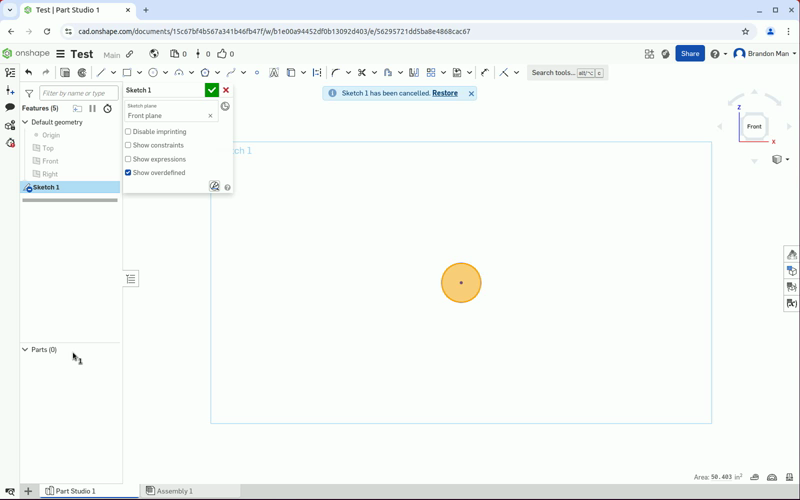
key(shift+y)
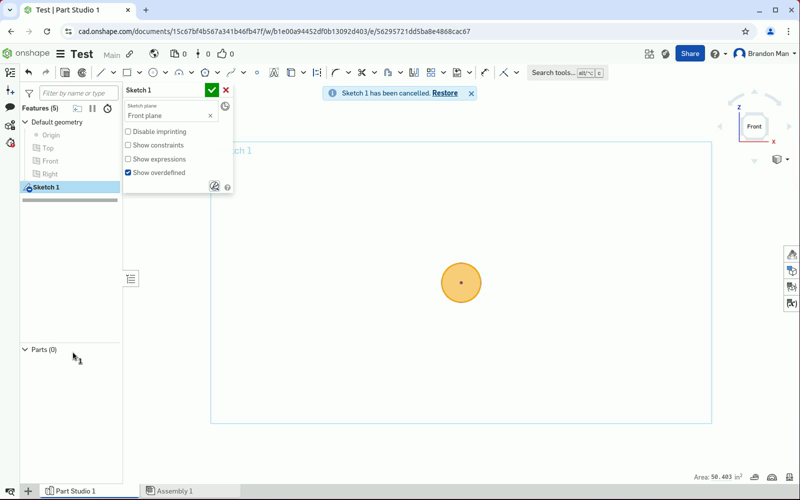
key(shift+e)
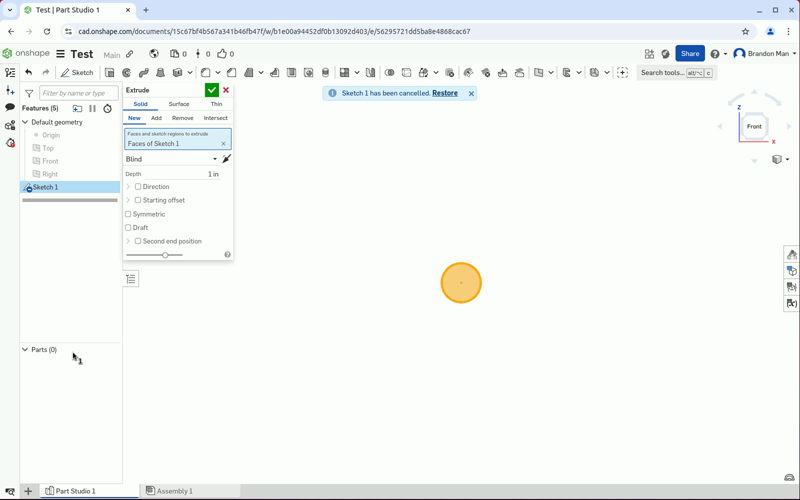
mouse_move(143, 106)
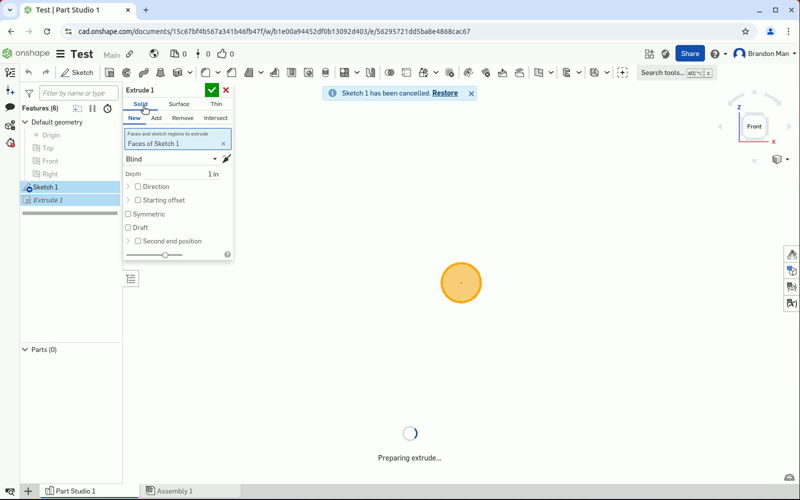
click(143, 106)
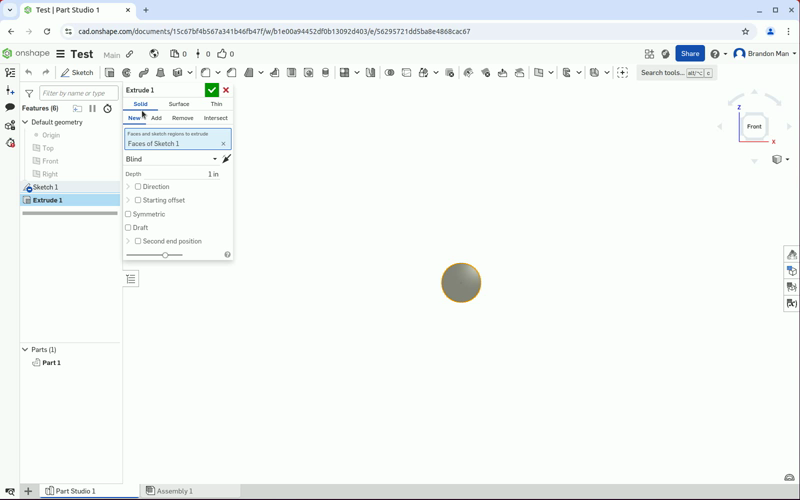
mouse_move(137, 120)
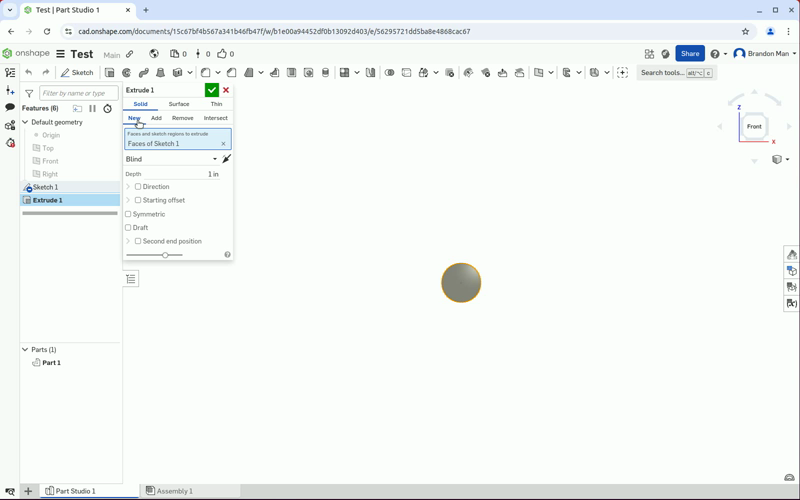
click(137, 120)
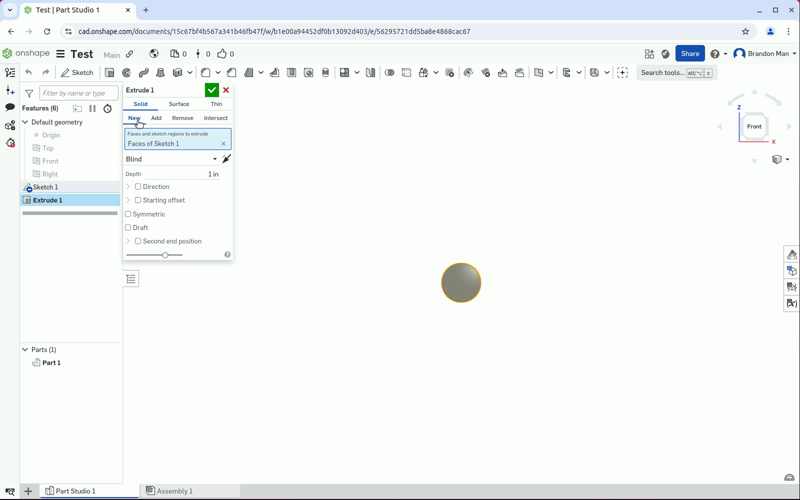
key(tab, 4)
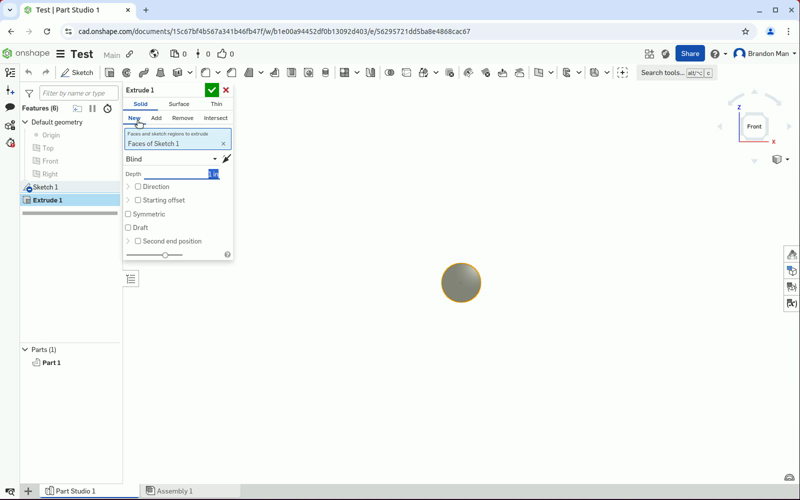
text(46.216)
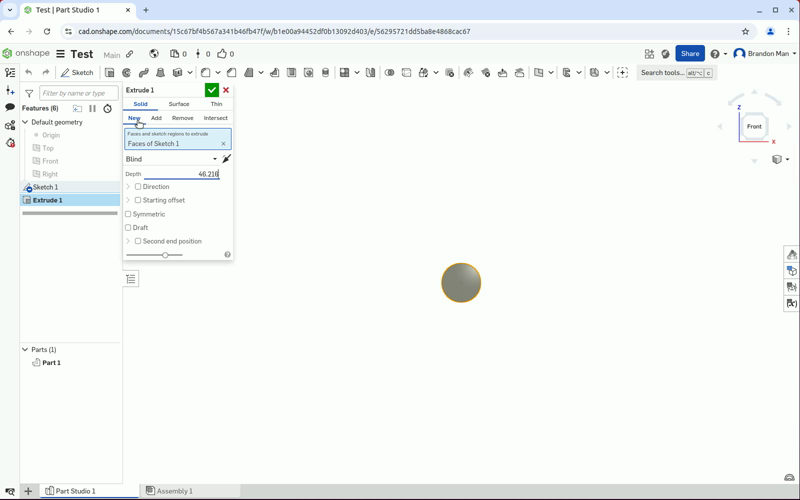
key(tab, 3)
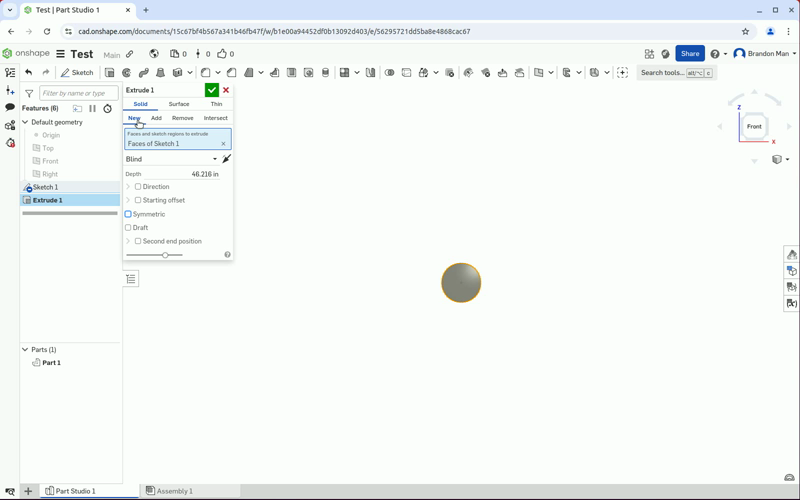
key(space)
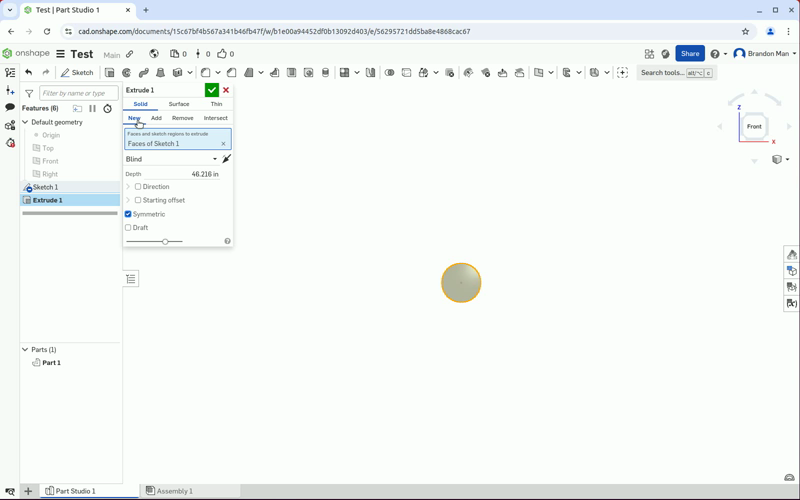
key(enter)
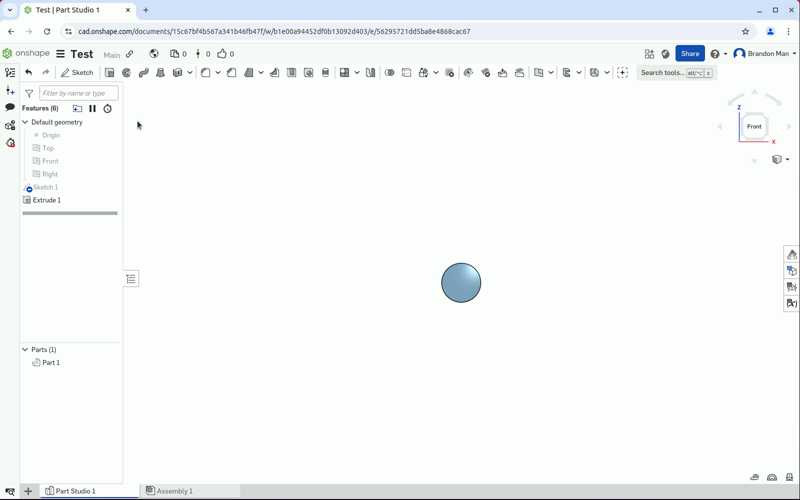
key(shift+h)
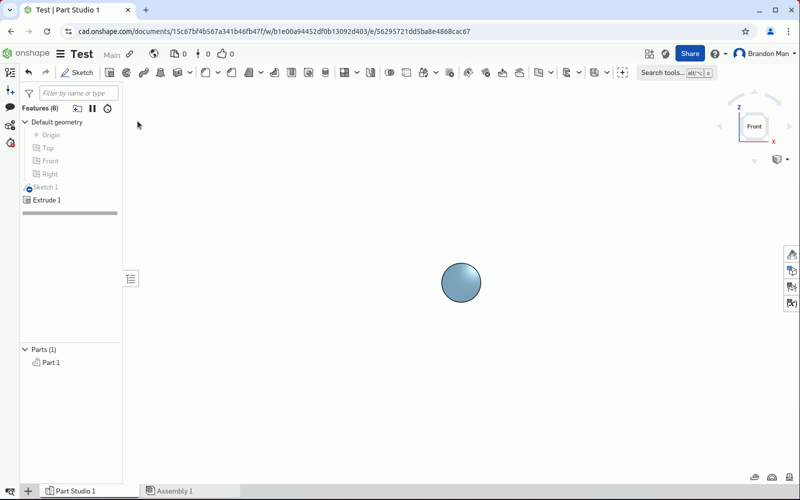
key(shift+h)
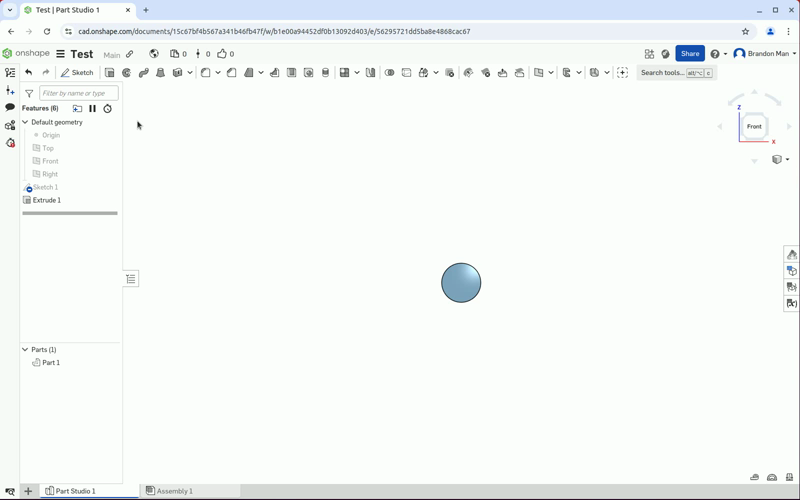
mouse_move(73, 189)
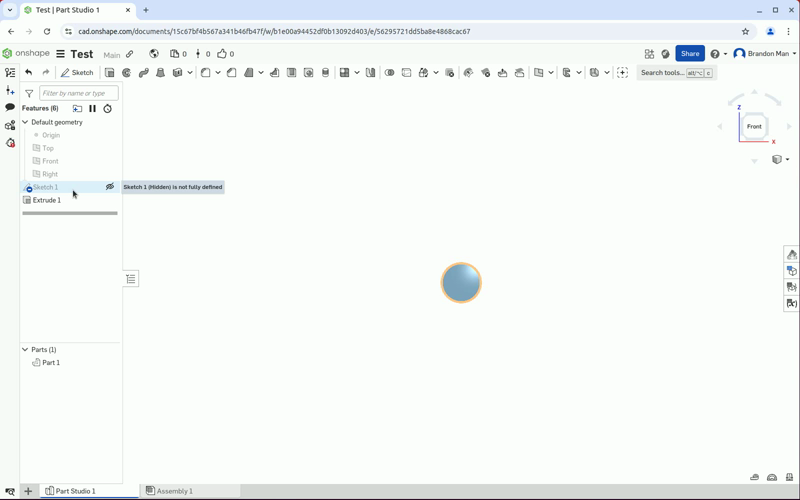
click(73, 189)
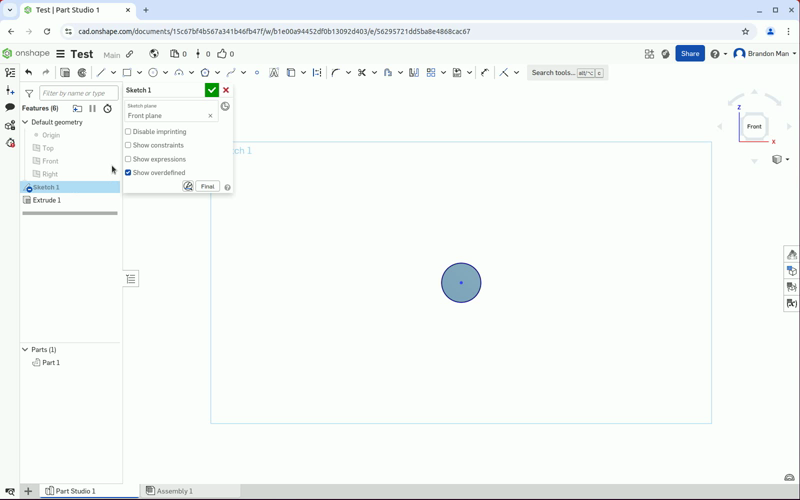
mouse_move(229, 92)
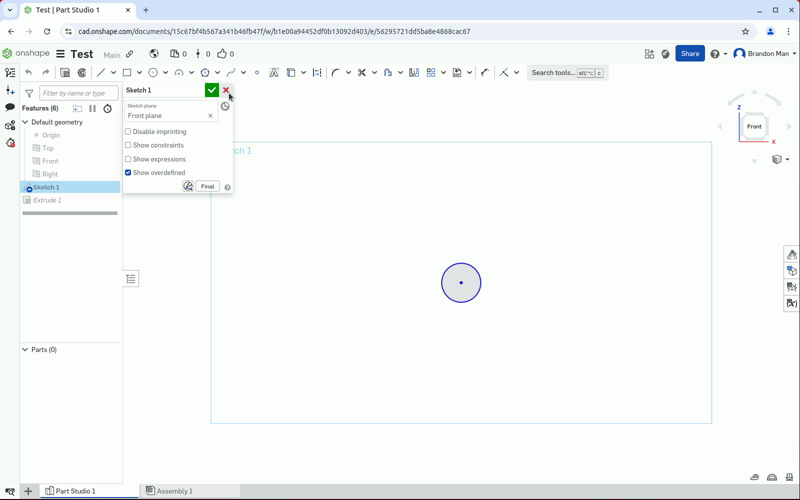
click(229, 92)
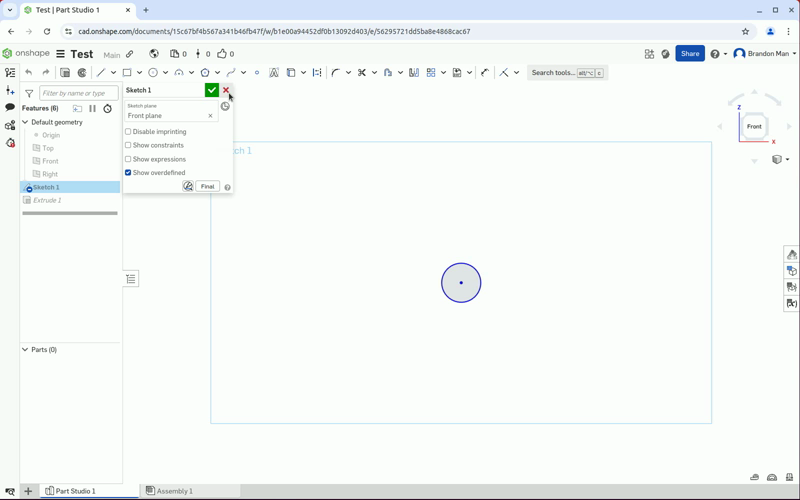
key(shift+s)
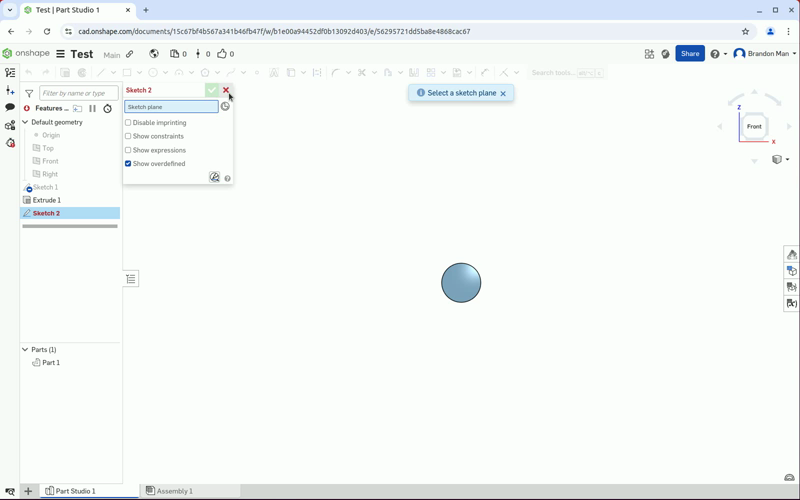
mouse_move(73, 163)
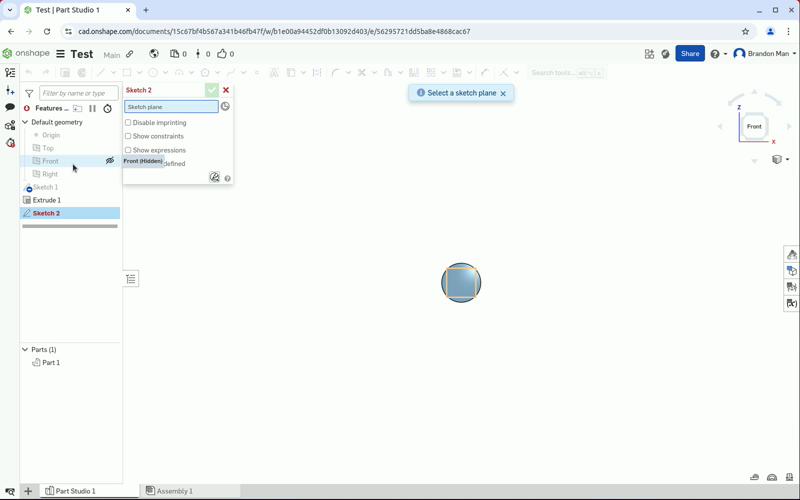
click(73, 163)
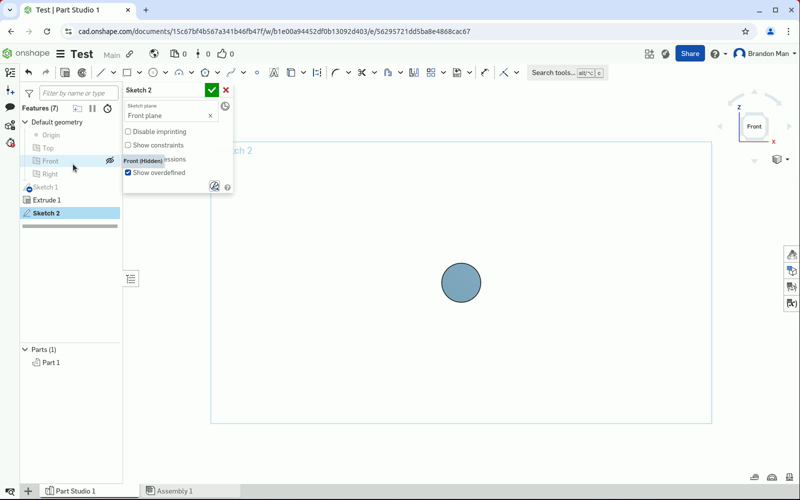
mouse_move(73, 352)
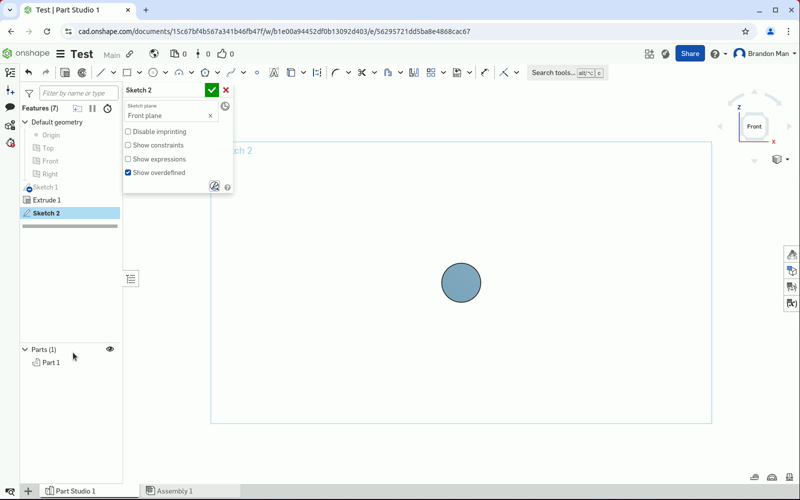
key(y)
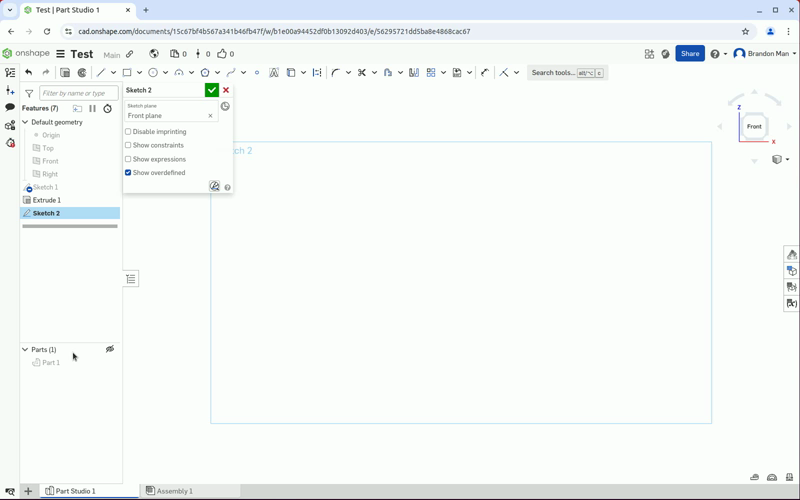
key(c)
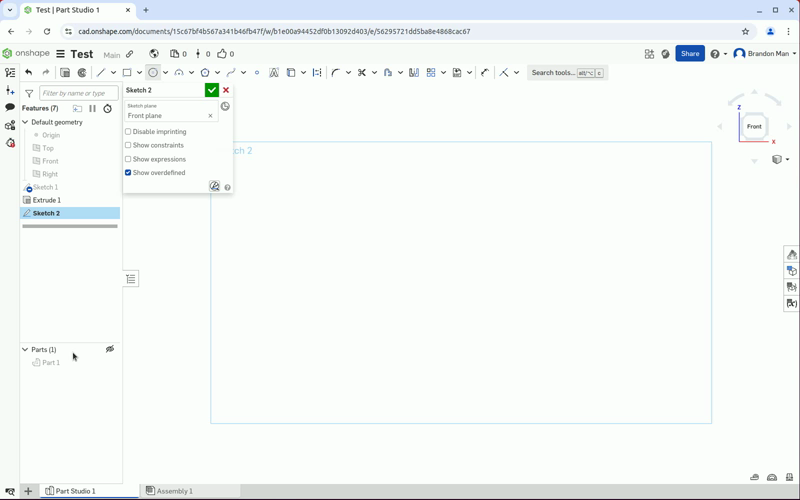
key_down(shift)
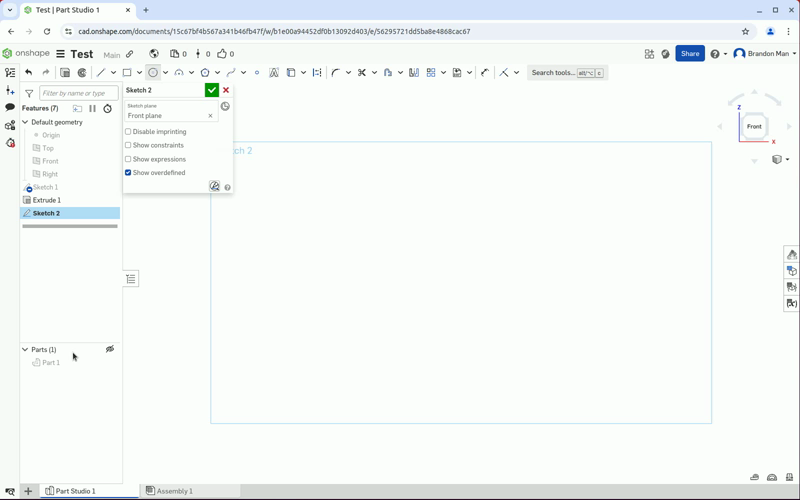
mouse_move(461, 282)
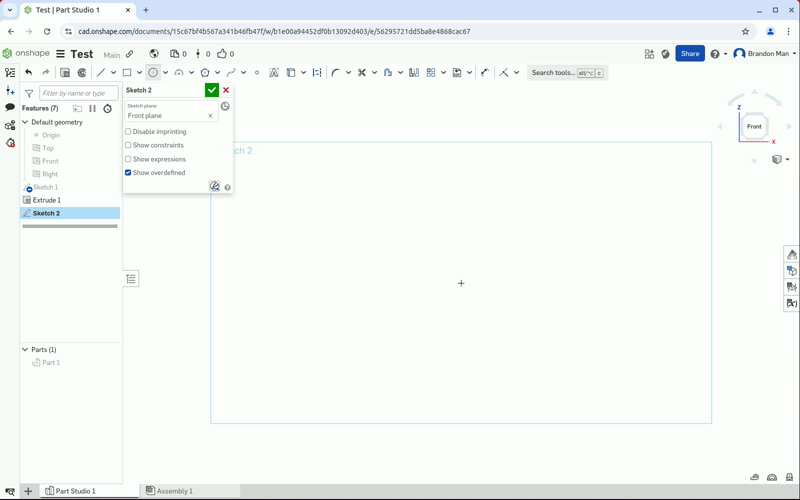
click(461, 282)
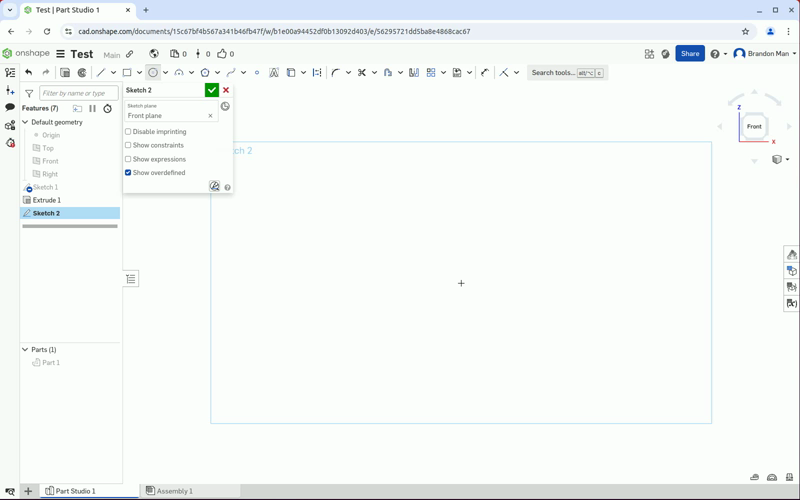
key_up(shift)
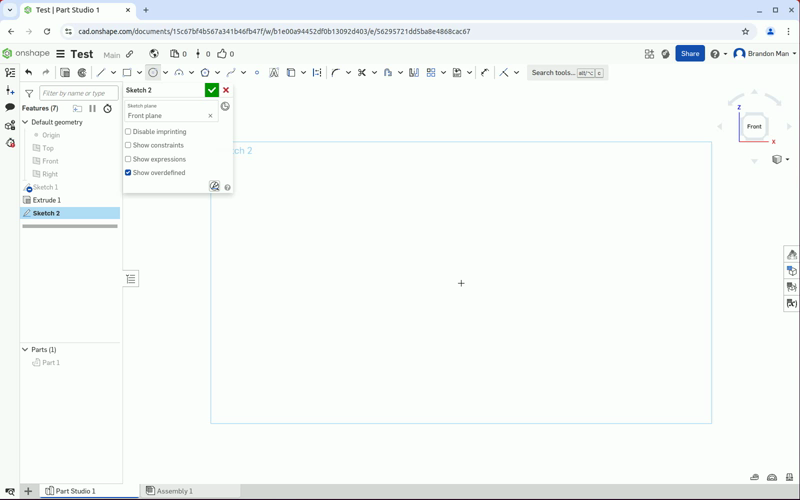
mouse_move(485, 282)
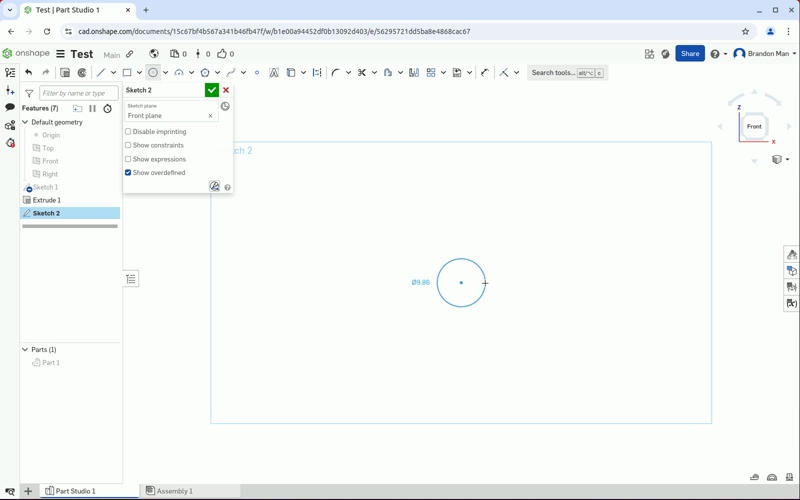
click(485, 282)
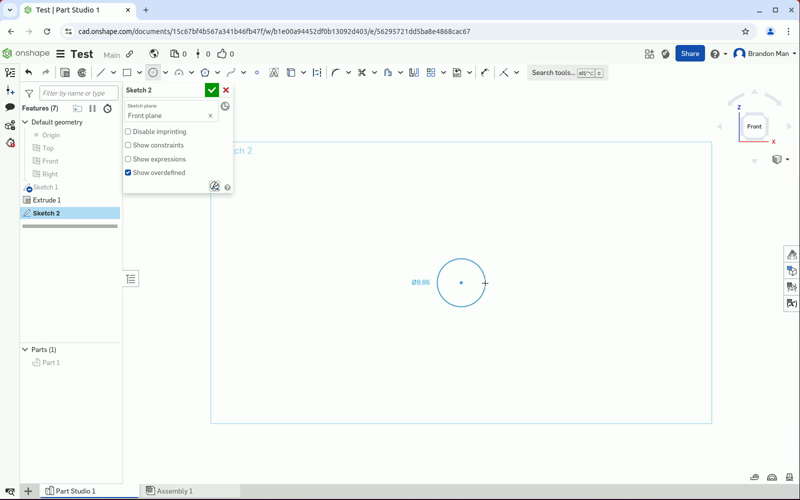
key(esc)
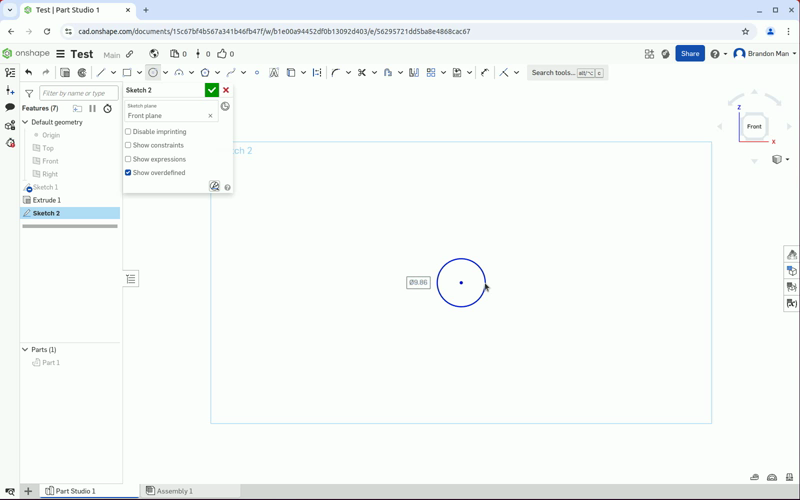
key(c)
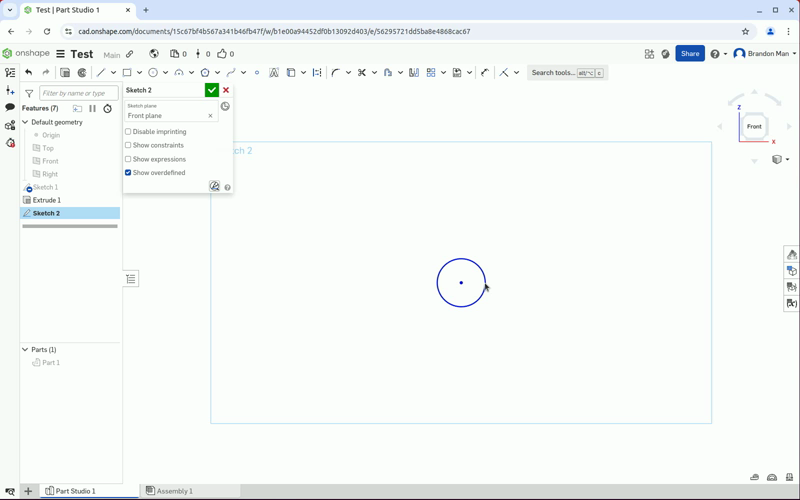
key_down(shift)
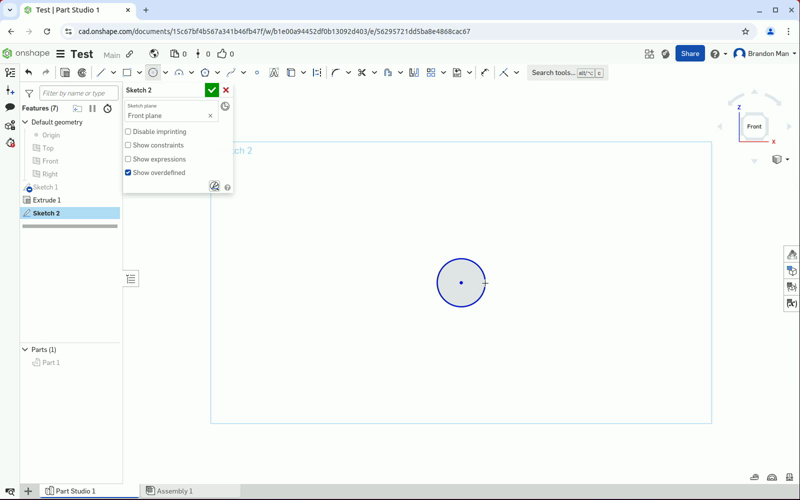
mouse_move(461, 282)
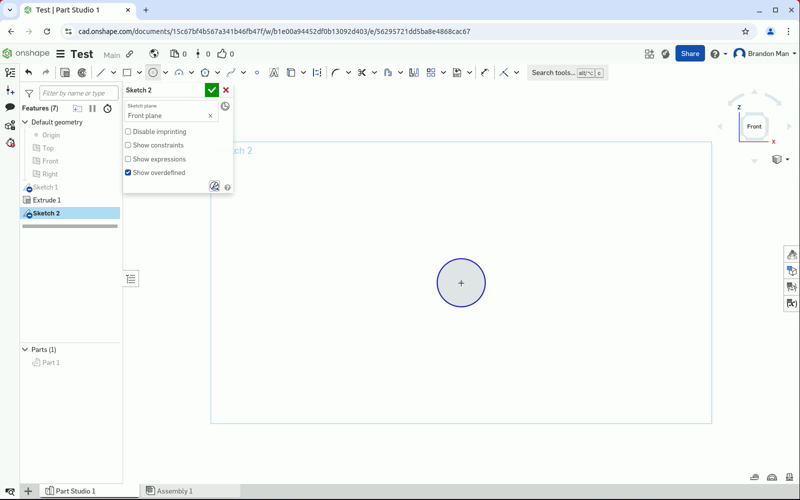
click(461, 282)
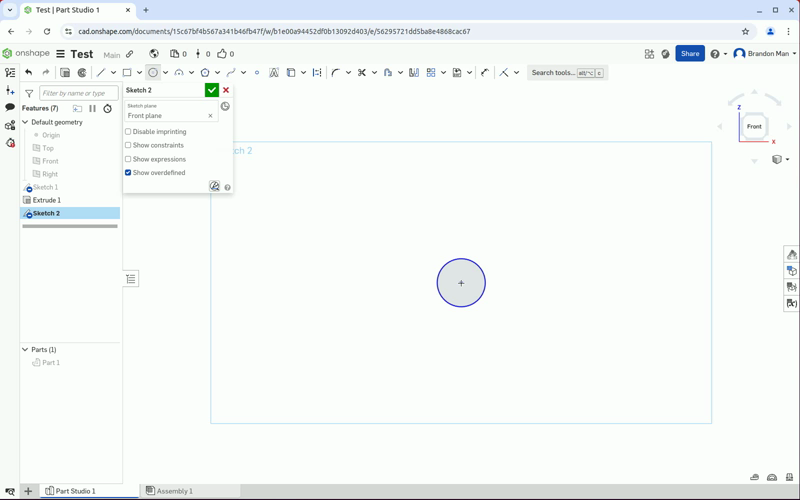
key_up(shift)
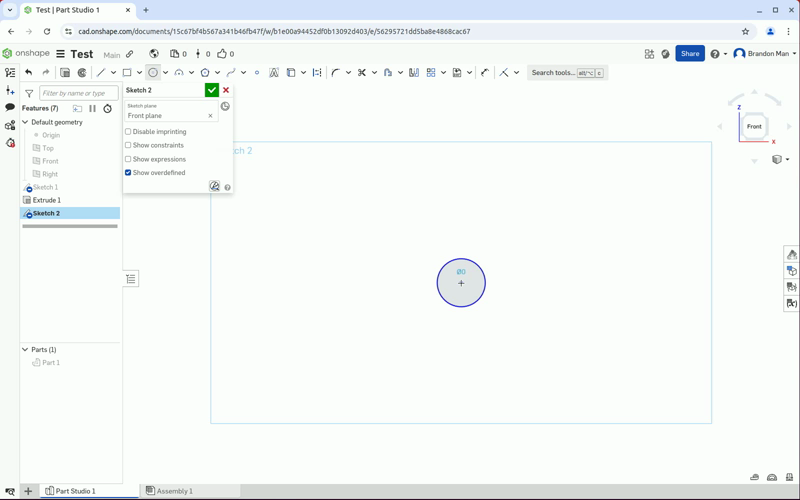
mouse_move(480, 282)
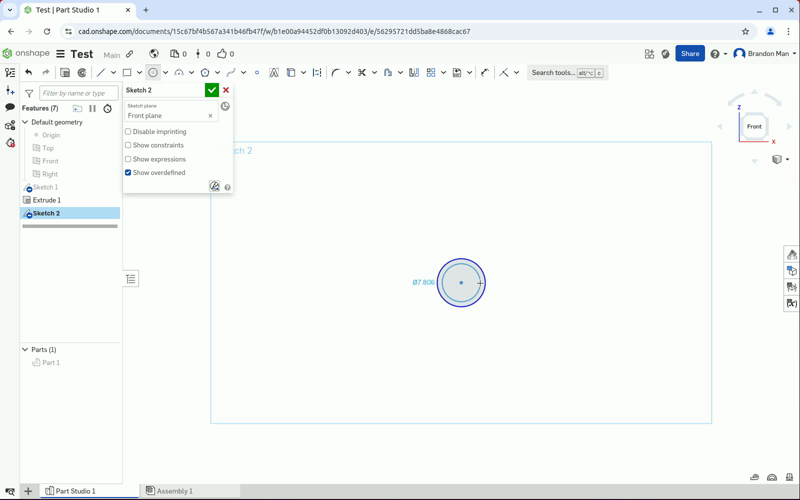
click(480, 282)
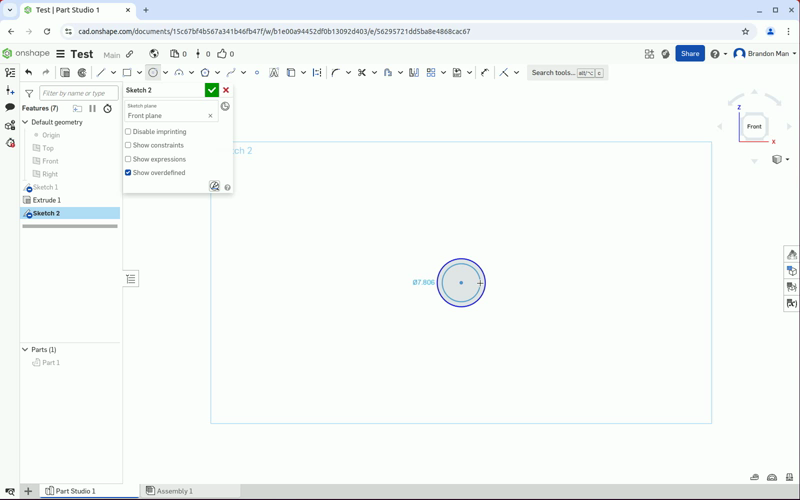
key(esc)
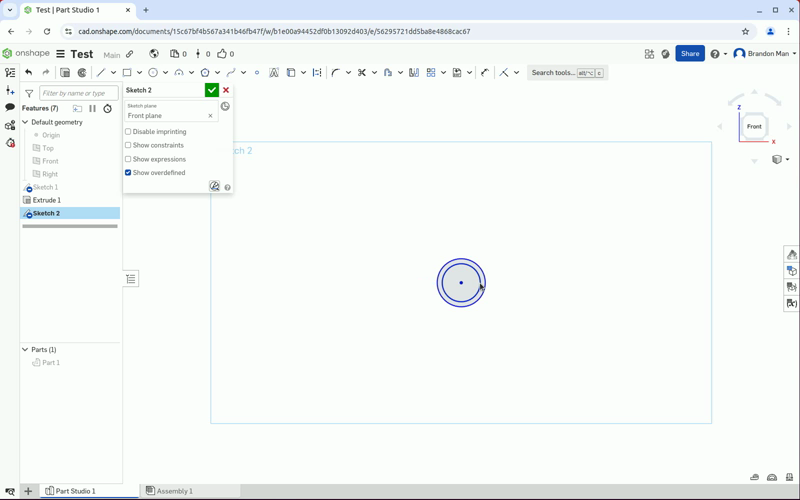
mouse_move(478, 294)
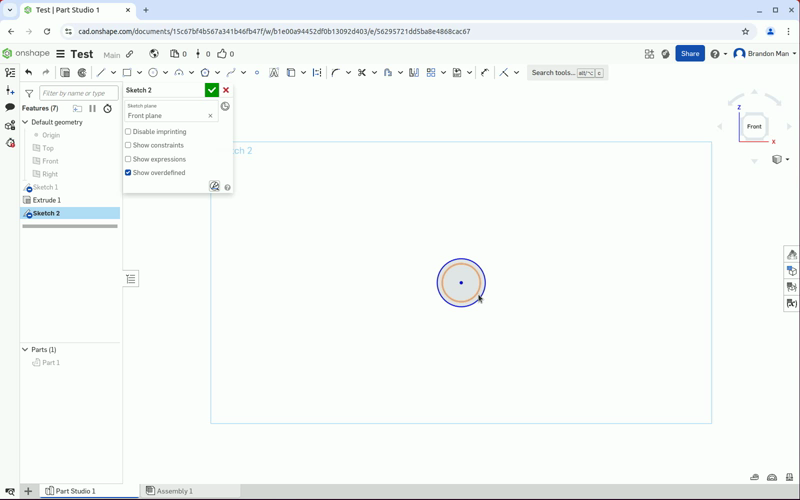
scroll(6)
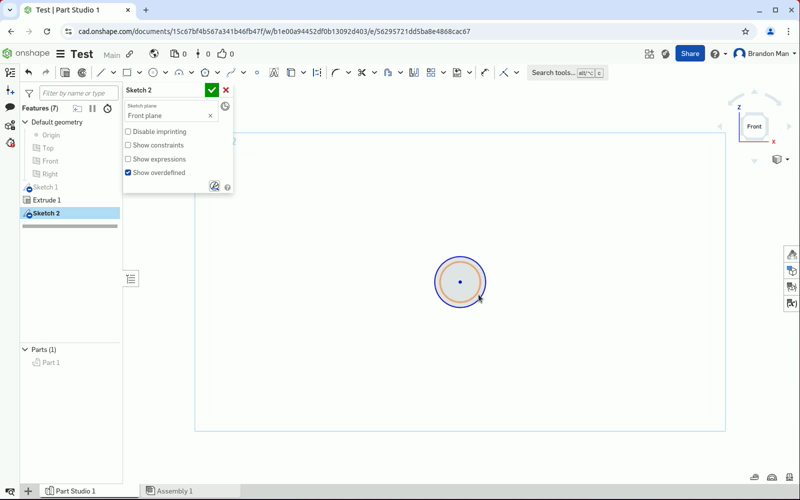
scroll(6)
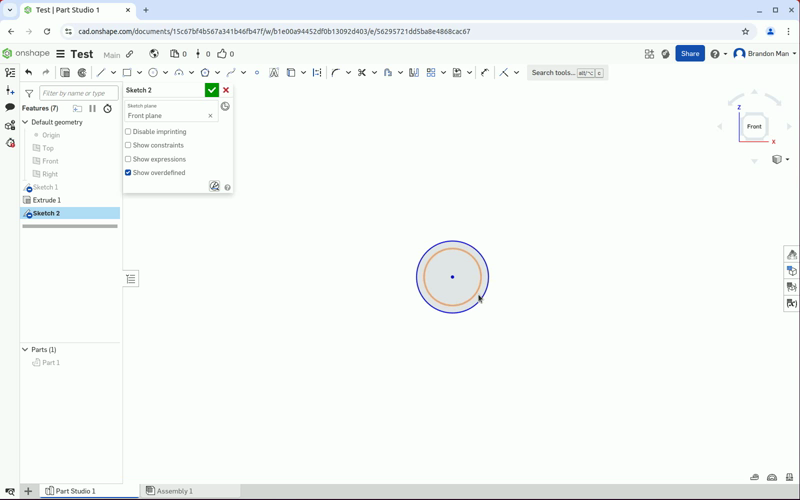
scroll(6)
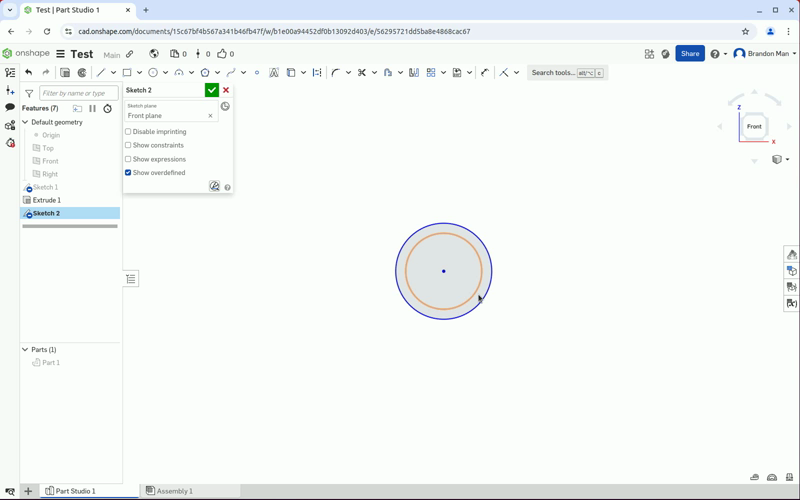
scroll(6)
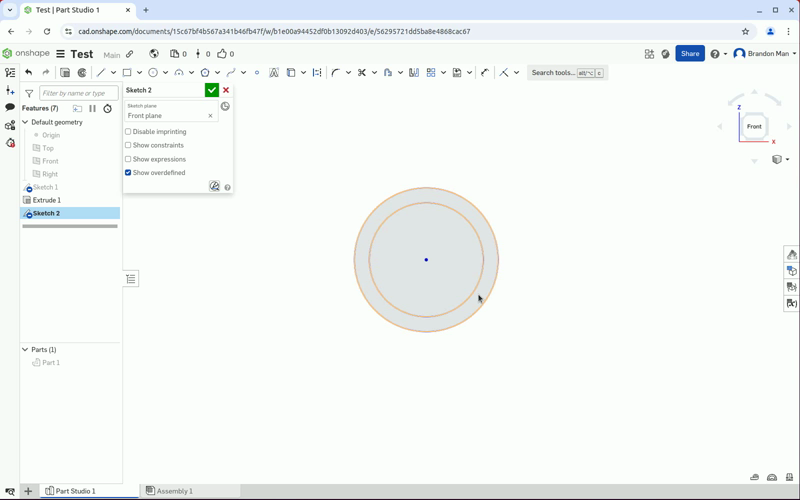
scroll(6)
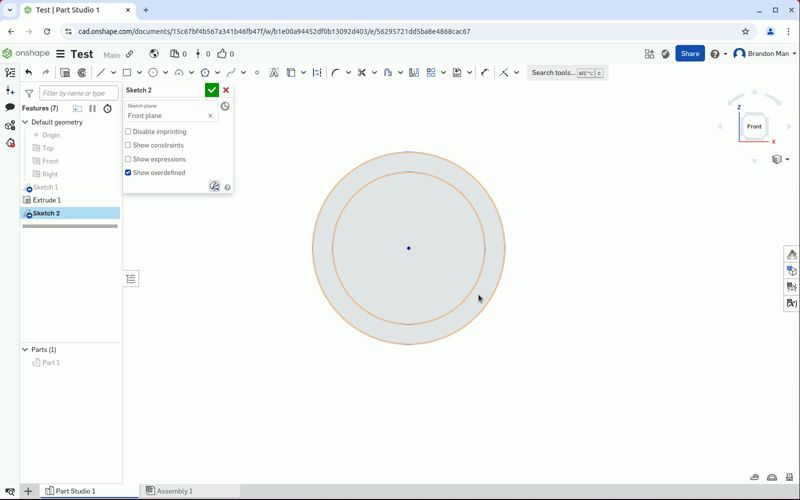
scroll(6)
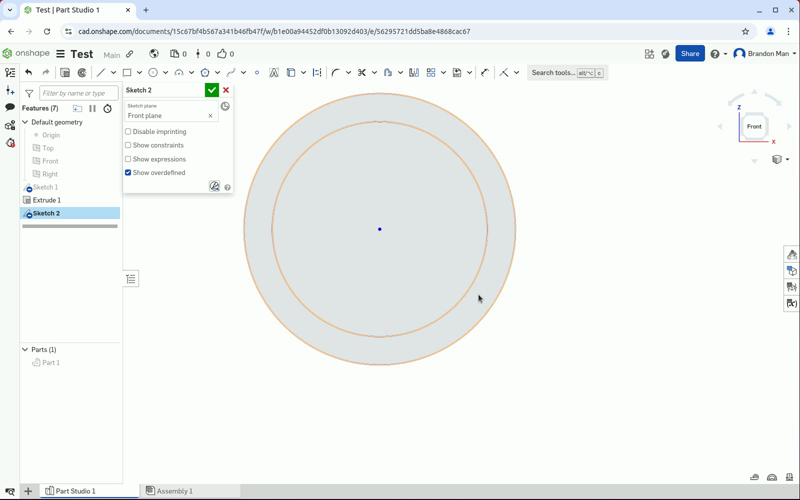
scroll(6)
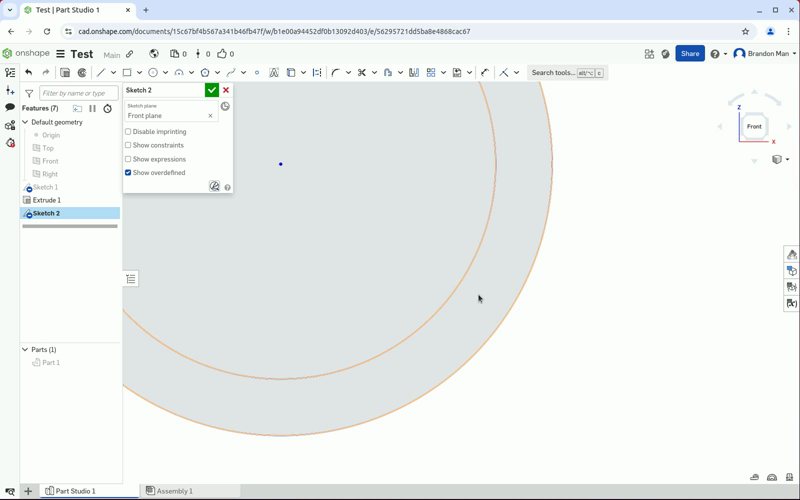
click(478, 294)
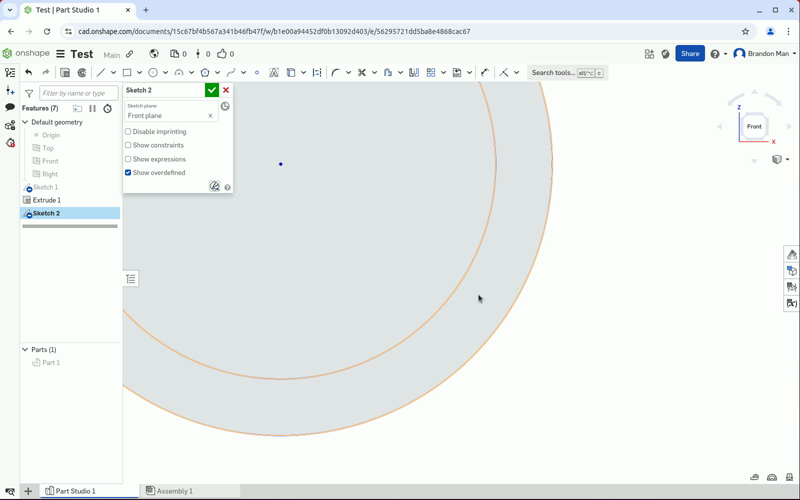
scroll(-6)
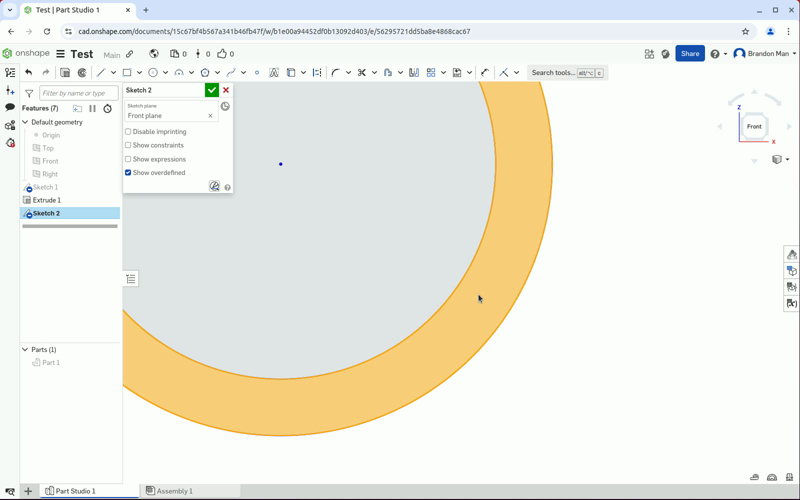
scroll(-6)
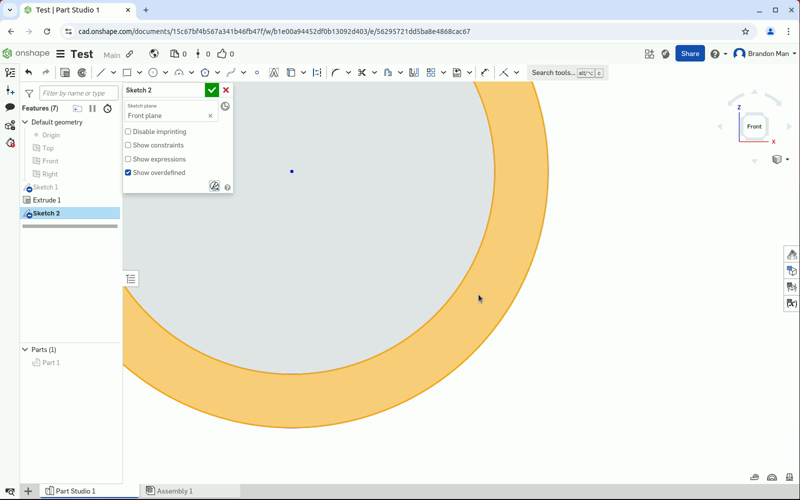
scroll(-6)
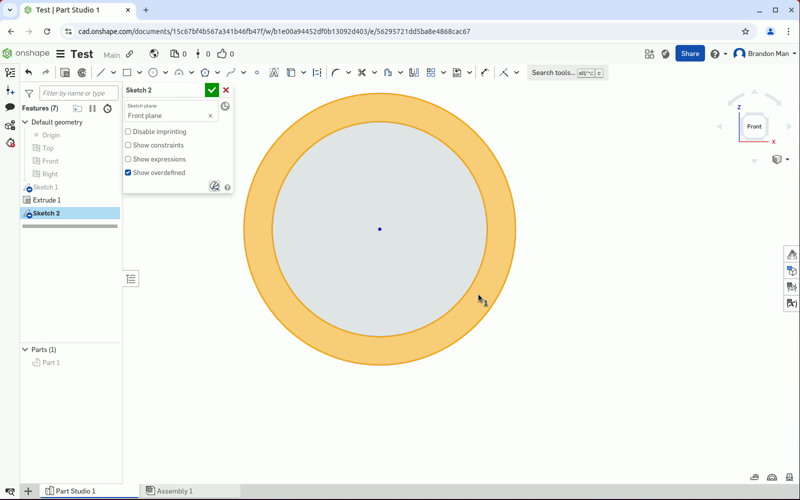
scroll(-6)
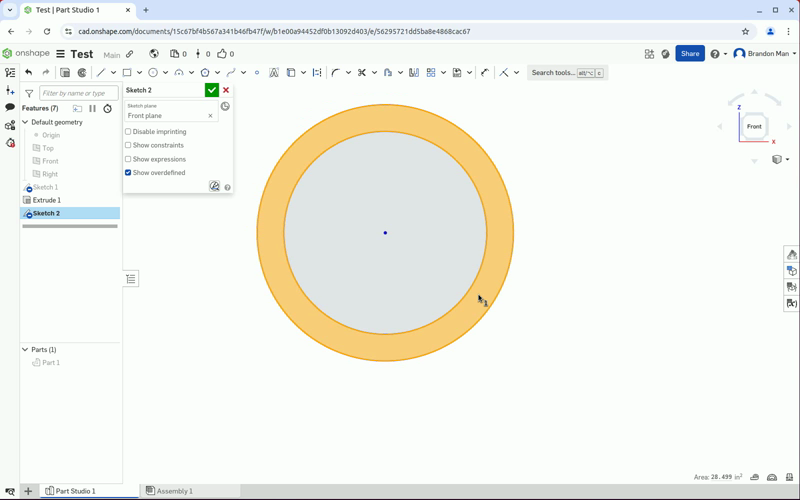
scroll(-6)
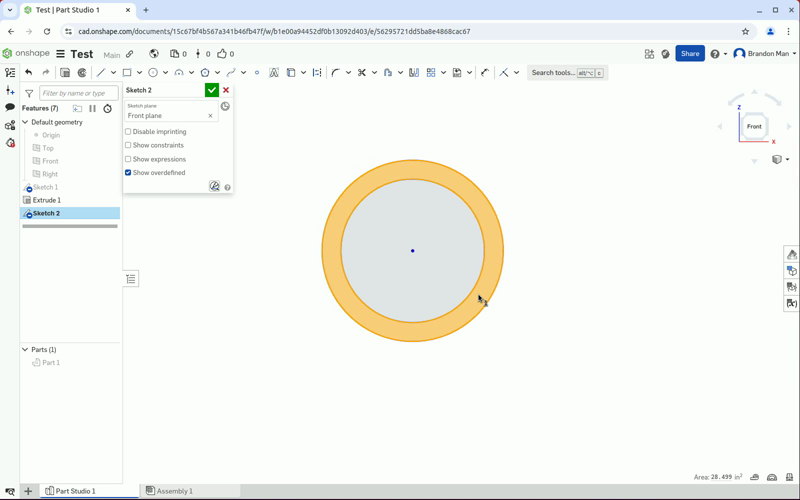
scroll(-6)
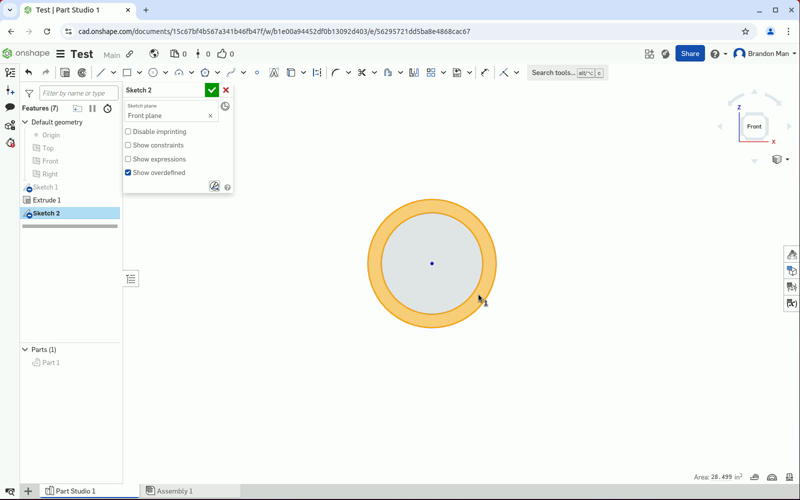
scroll(-6)
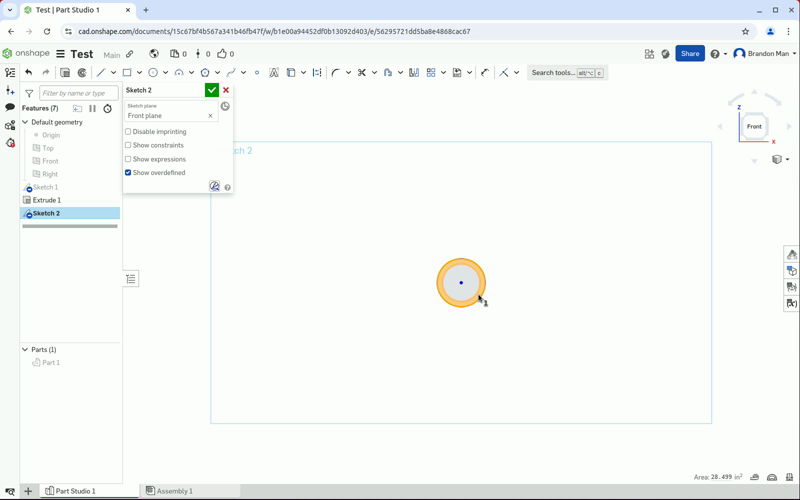
mouse_move(73, 352)
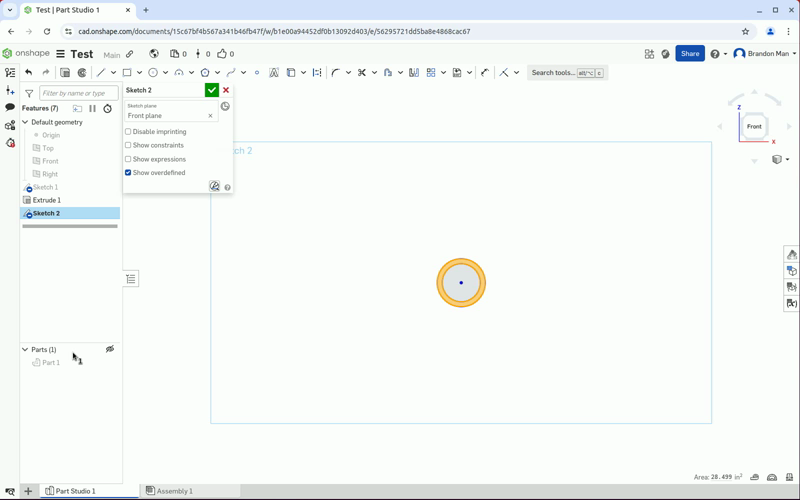
key(shift+y)
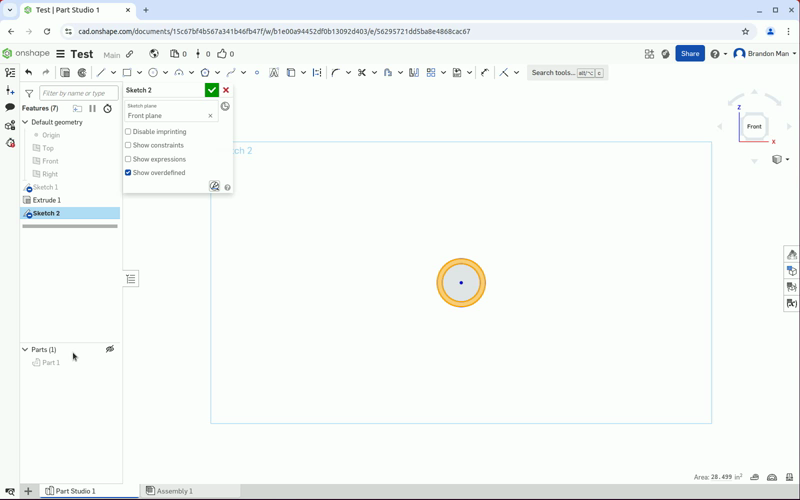
key(shift+e)
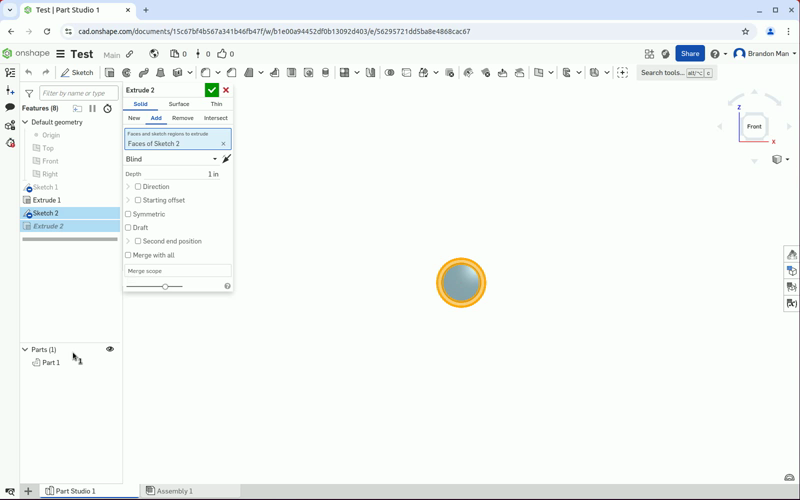
mouse_move(143, 106)
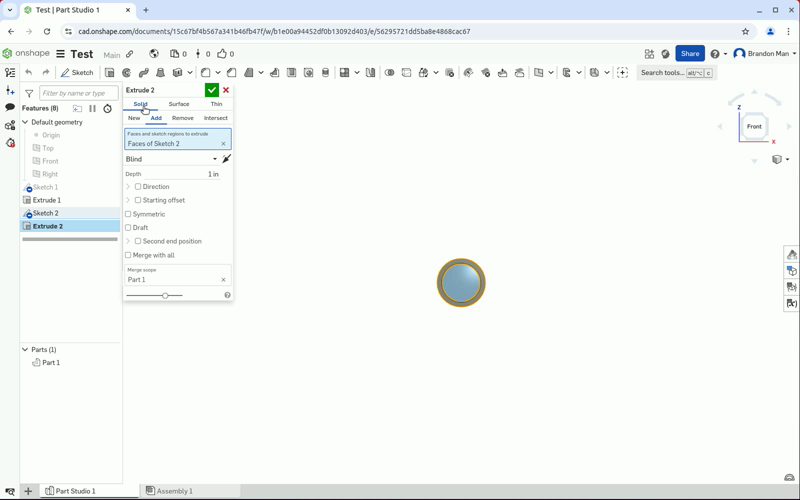
click(143, 106)
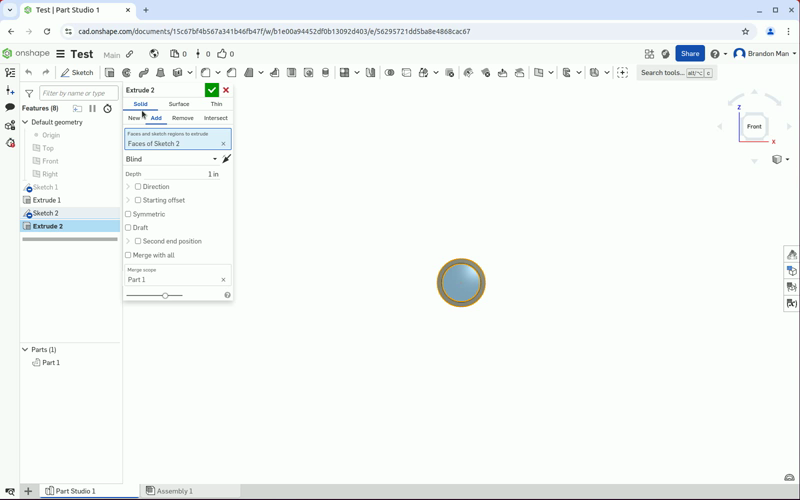
mouse_move(137, 120)
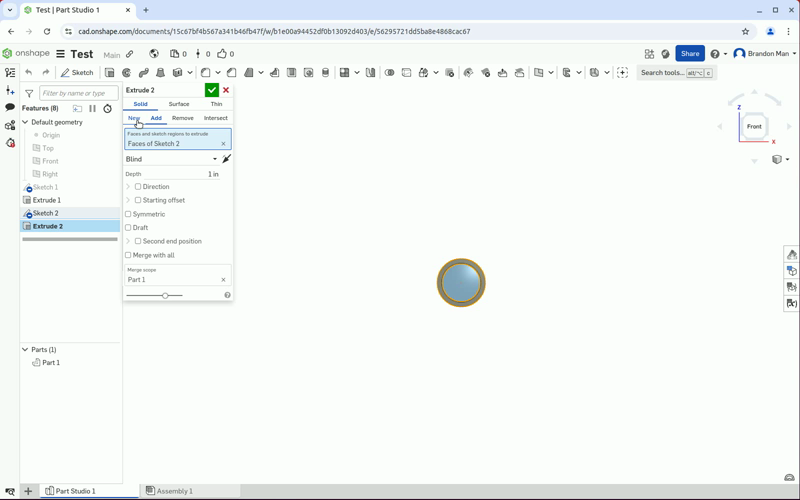
click(137, 120)
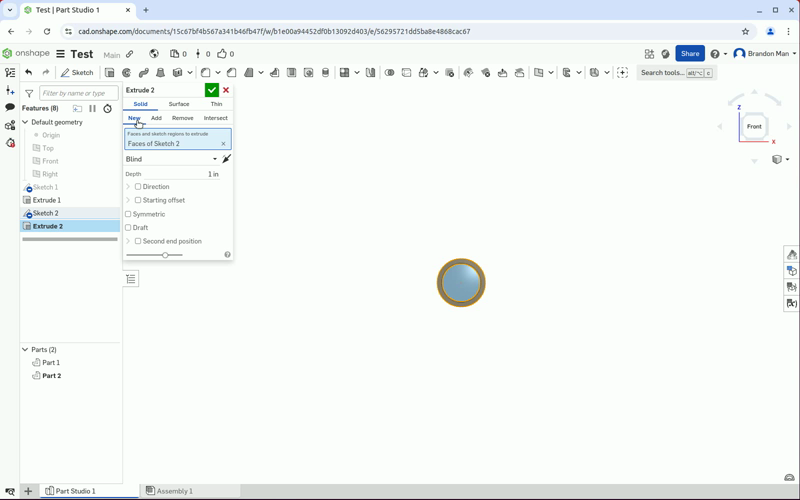
key(tab, 4)
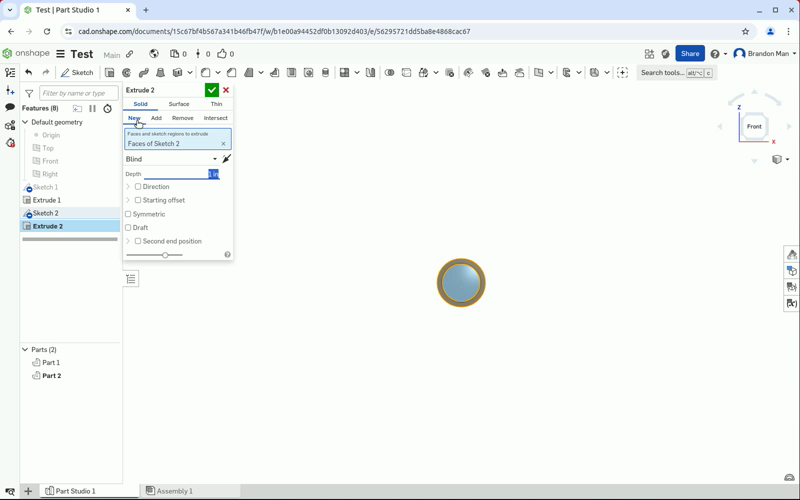
text(3.851)
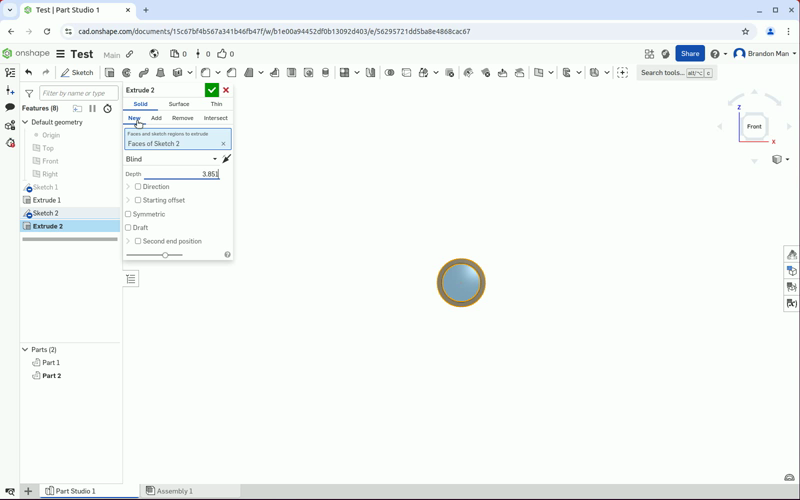
key(enter)
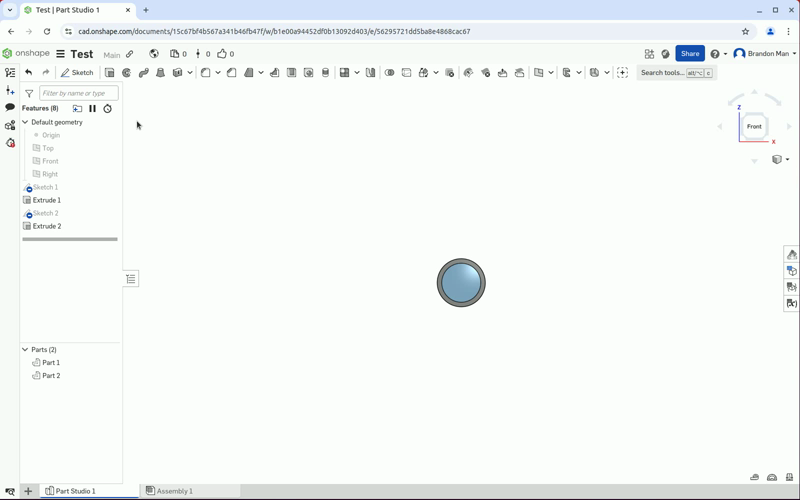
key(shift+h)
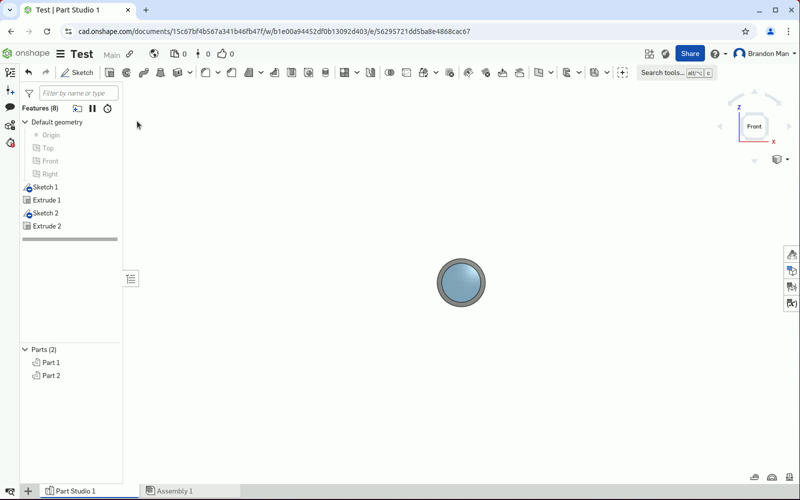
key(shift+h)
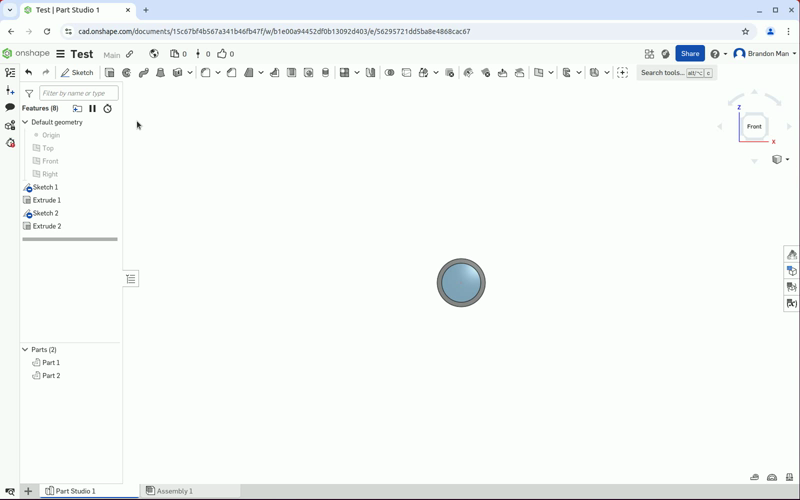
key(shift+7)
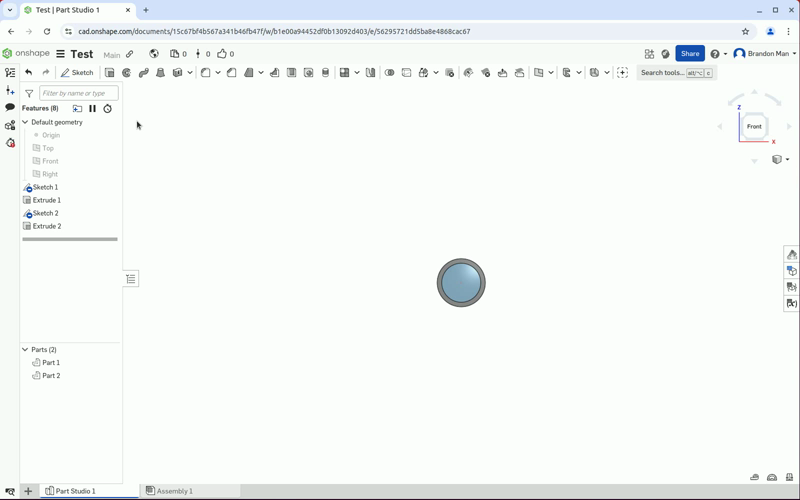
key(left, 2)
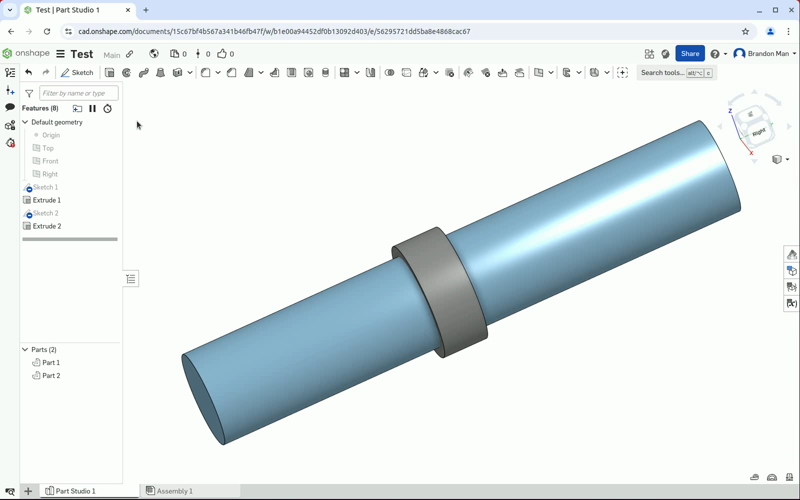
key(down, 2)
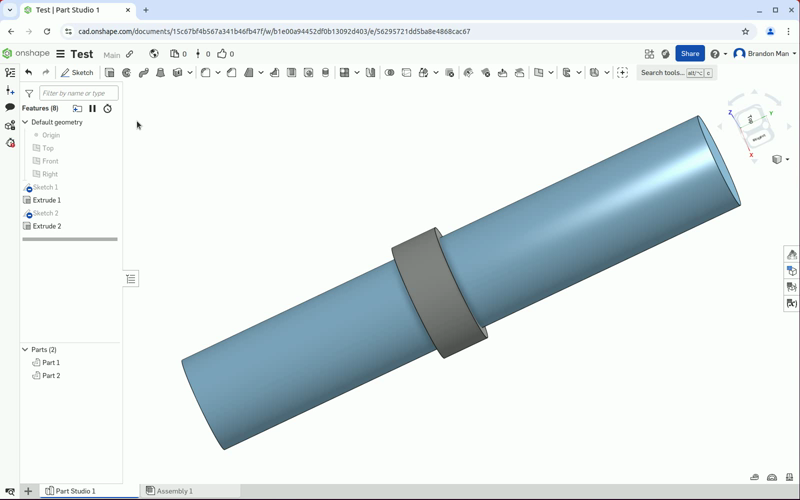
key(up, 2)
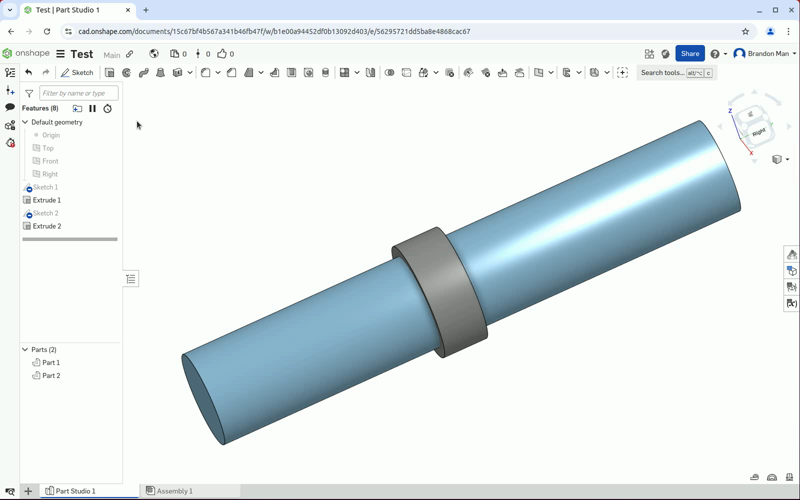
key(right, 2)
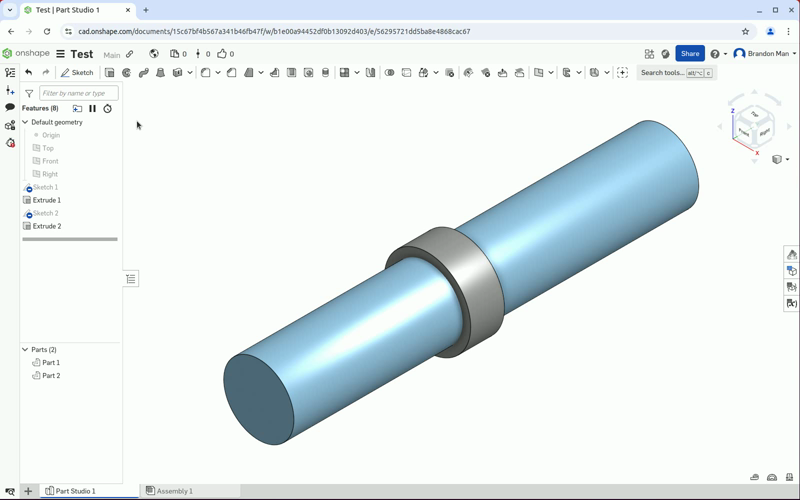
mouse_move(73, 189)
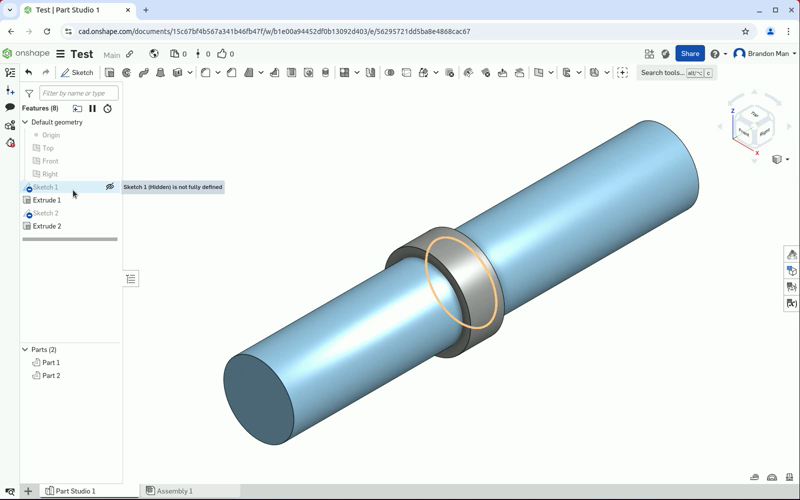
click(73, 189)